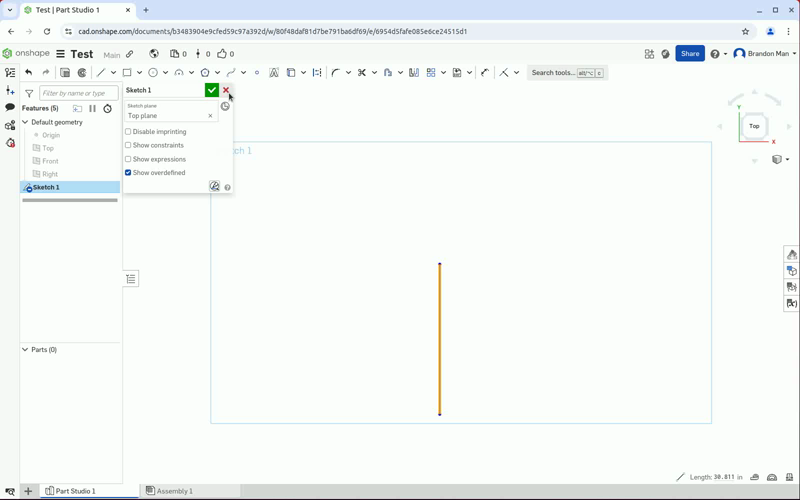
key(shift+h)
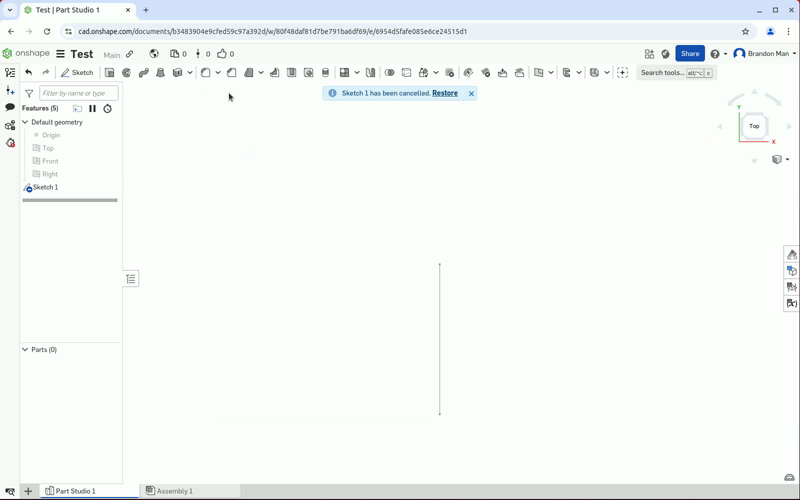
key(shift+s)
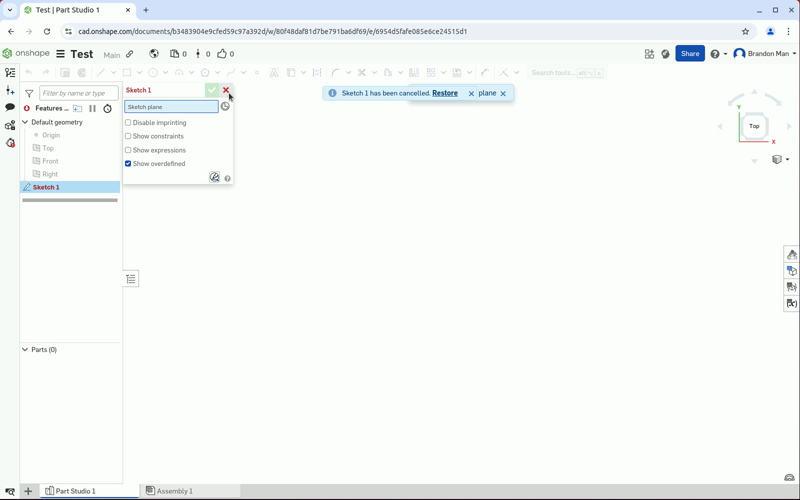
mouse_move(73, 150)
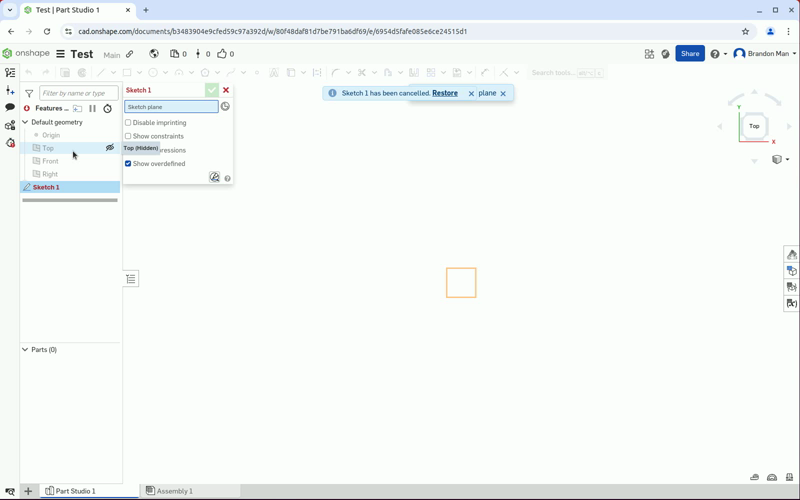
click(73, 150)
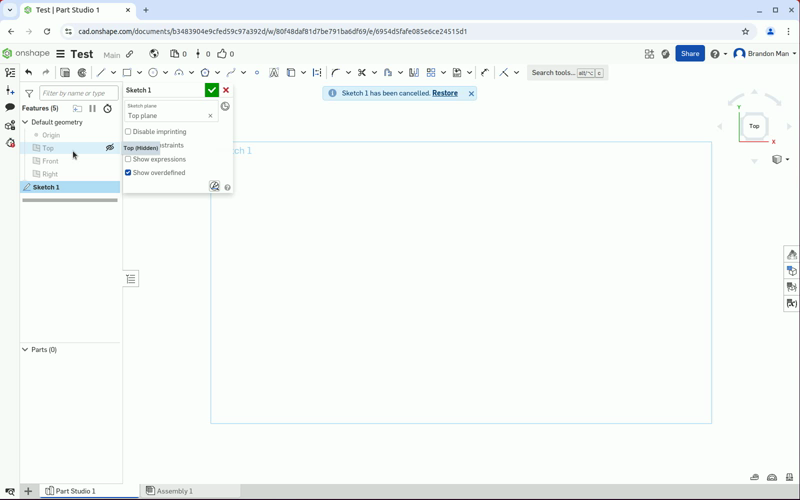
mouse_move(73, 352)
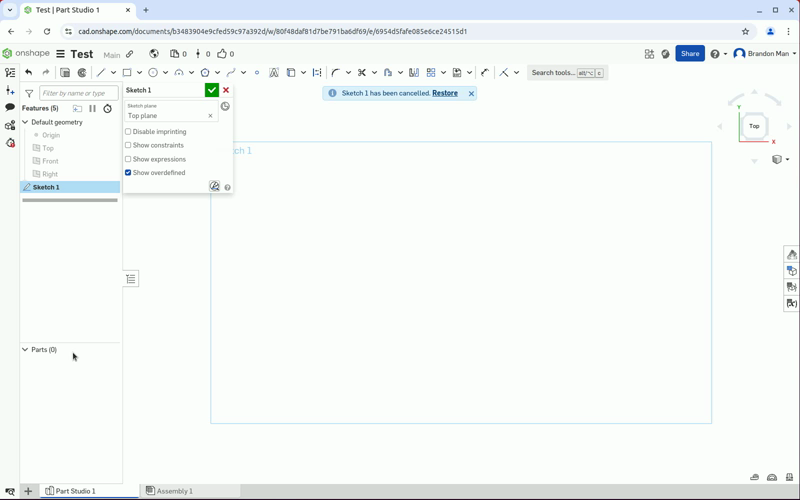
key(y)
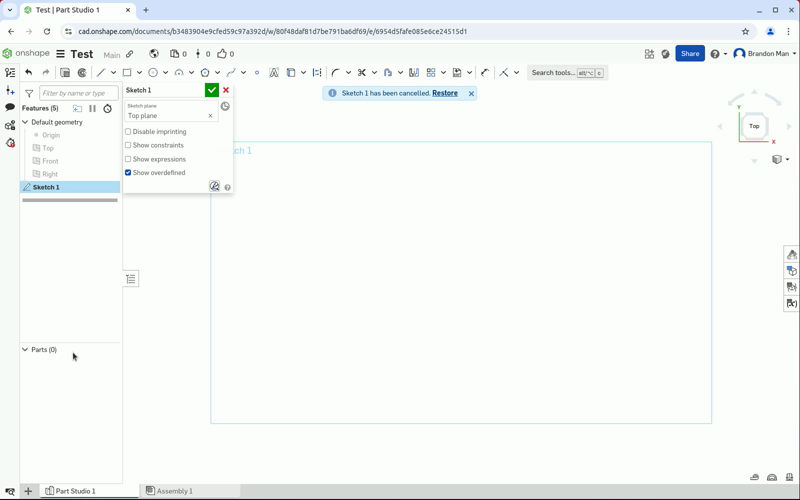
key(c)
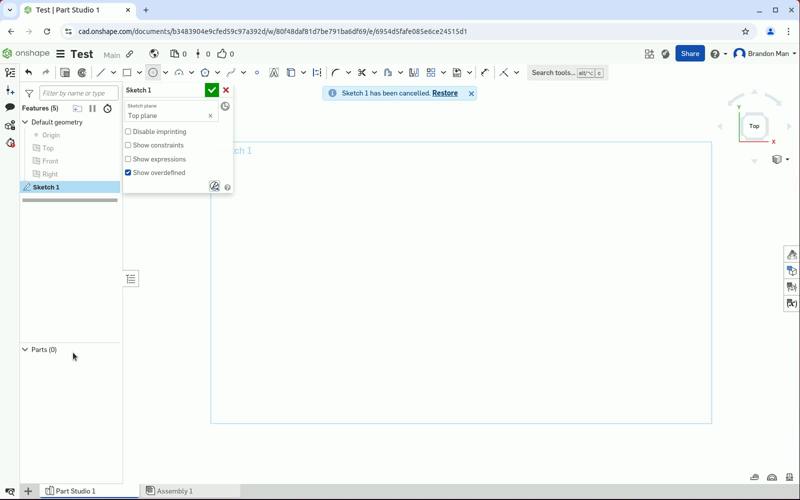
key_down(shift)
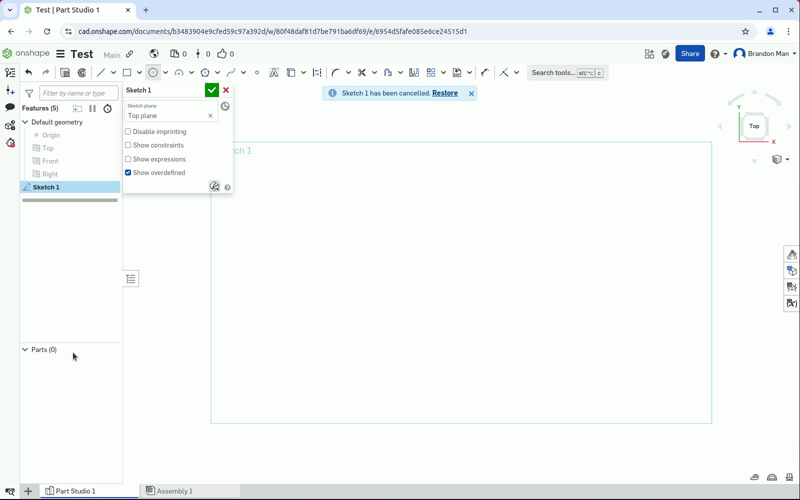
mouse_move(461, 282)
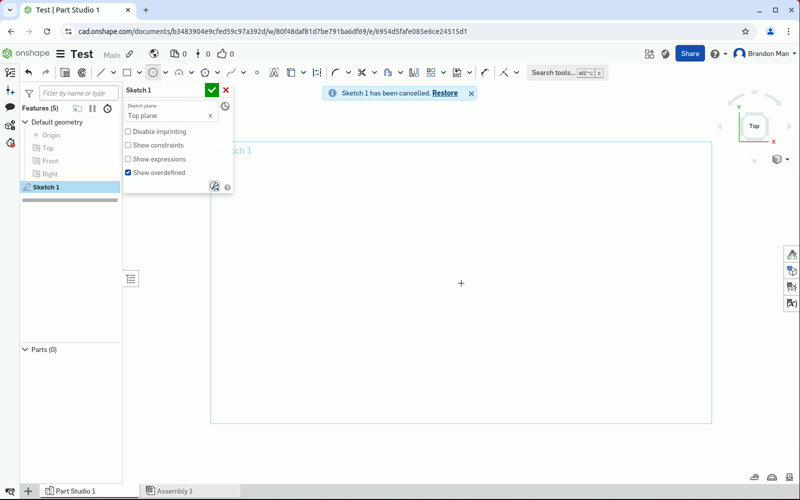
click(461, 282)
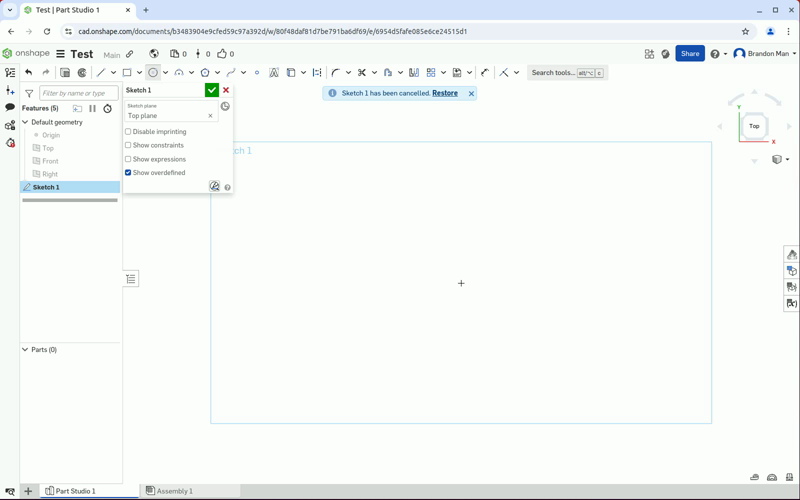
key_up(shift)
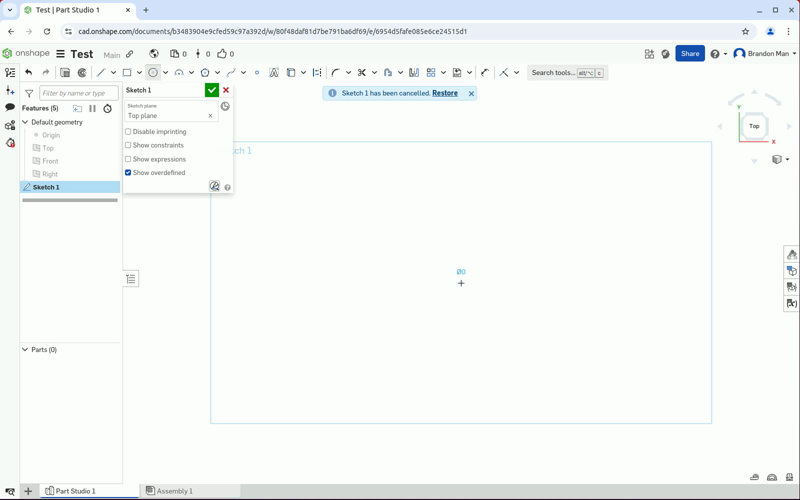
mouse_move(574, 282)
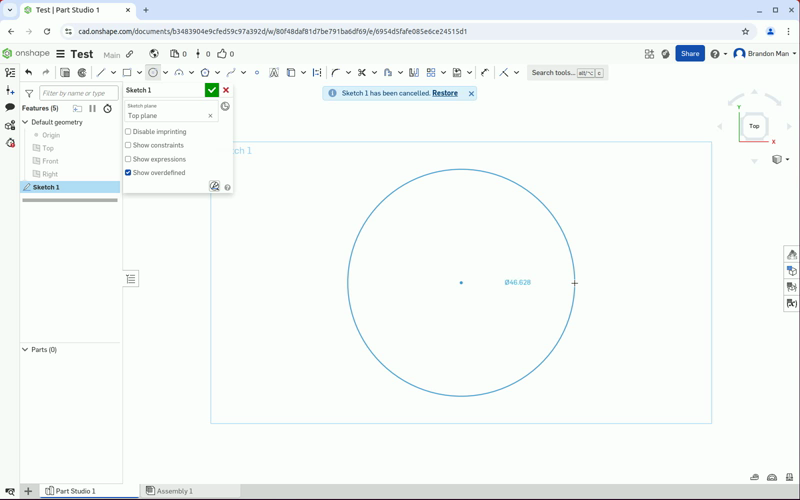
click(574, 282)
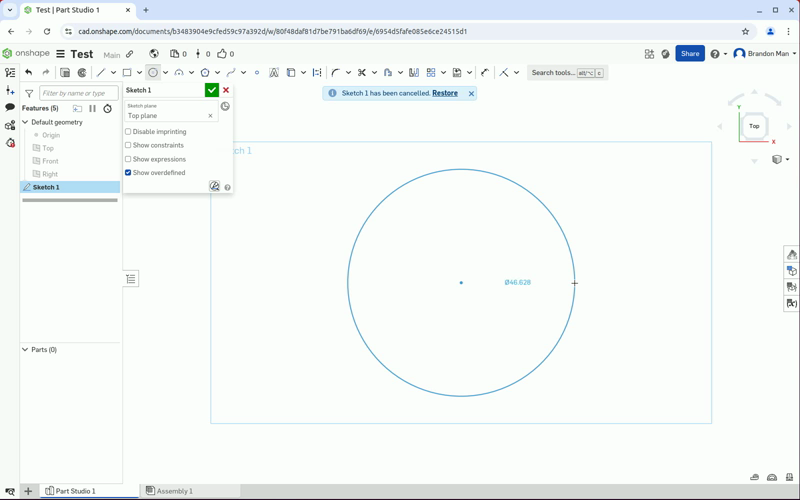
key(esc)
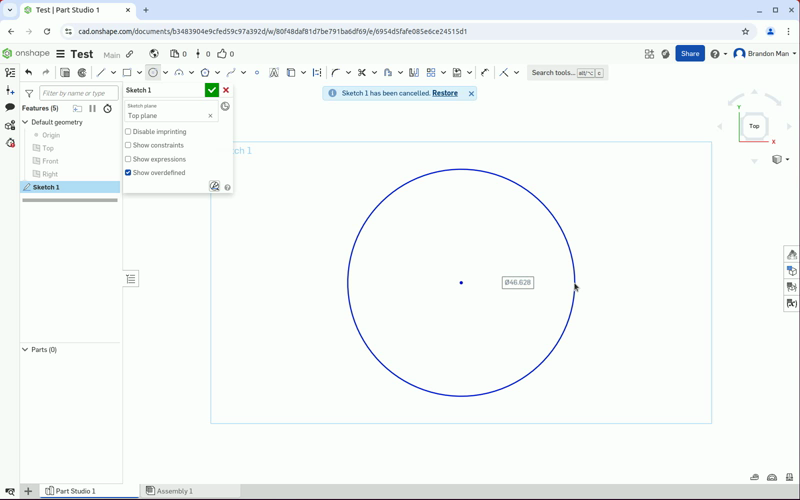
key(c)
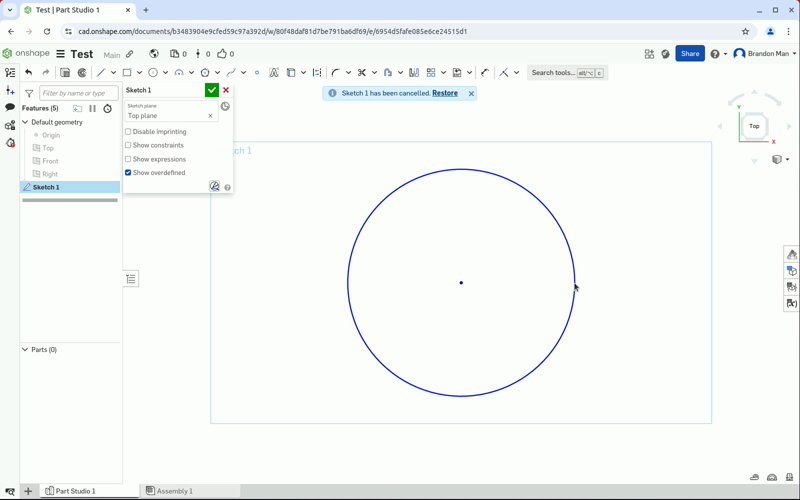
key_down(shift)
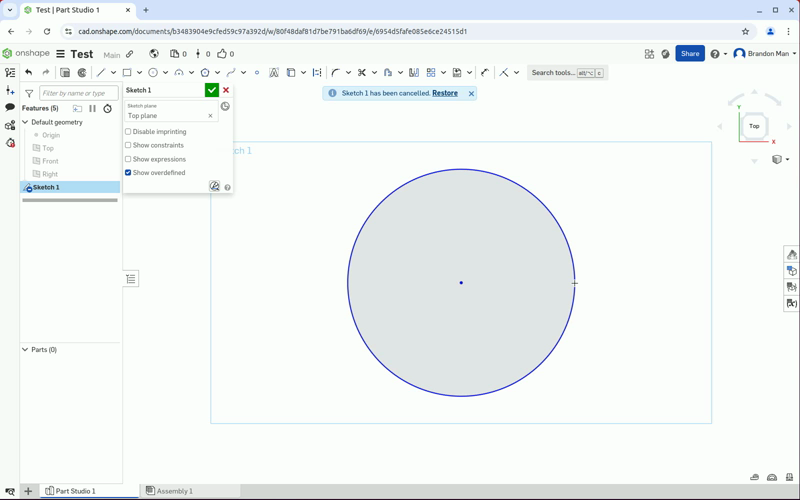
mouse_move(461, 282)
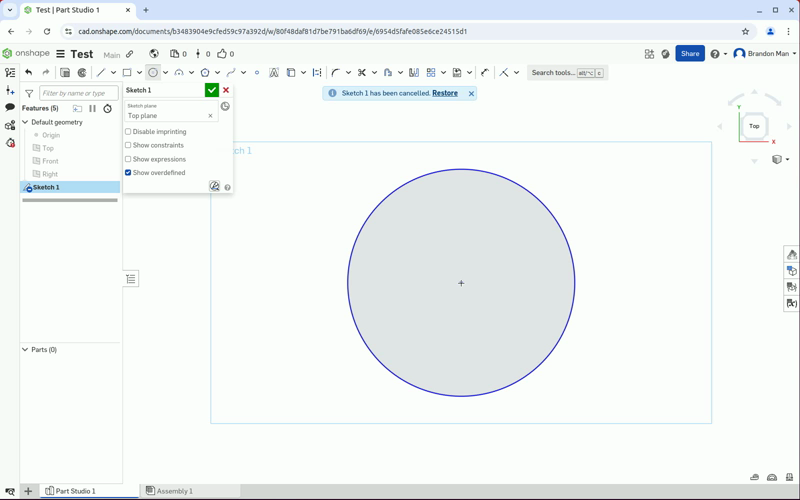
click(461, 282)
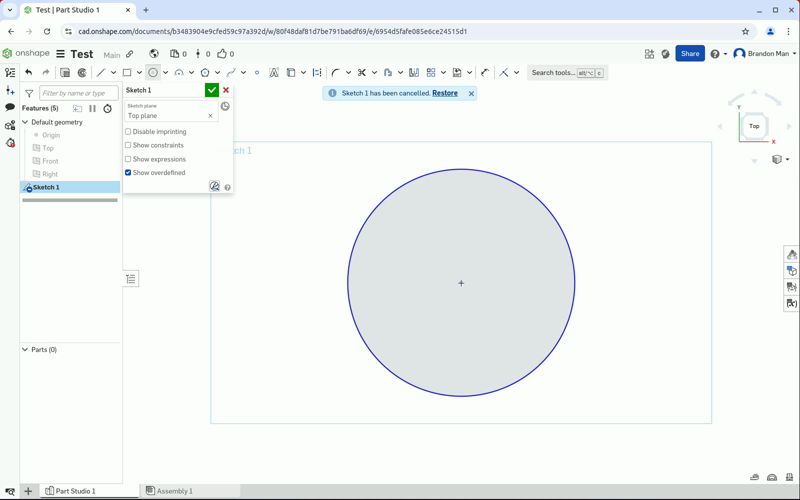
key_up(shift)
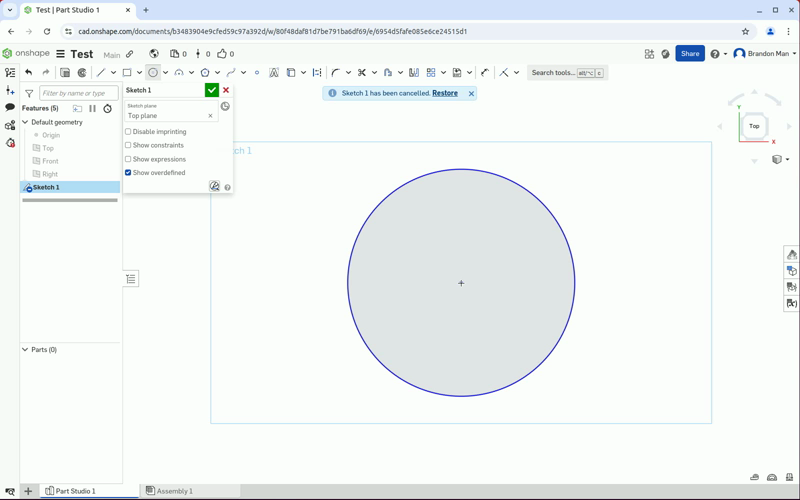
mouse_move(560, 282)
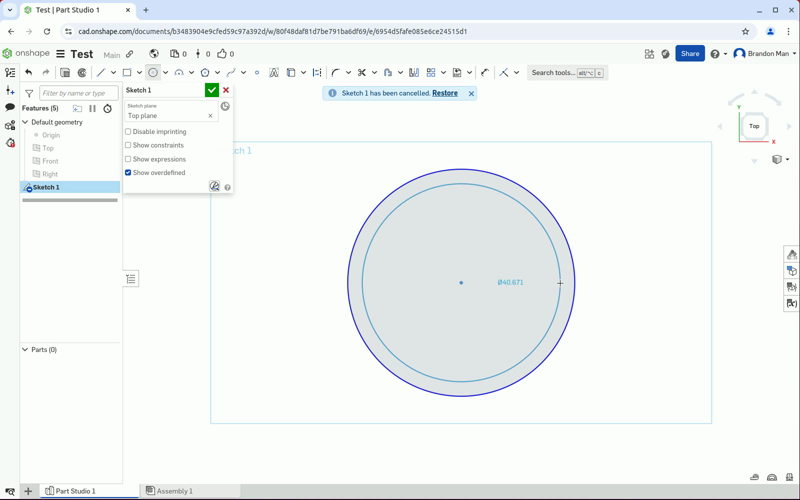
click(560, 282)
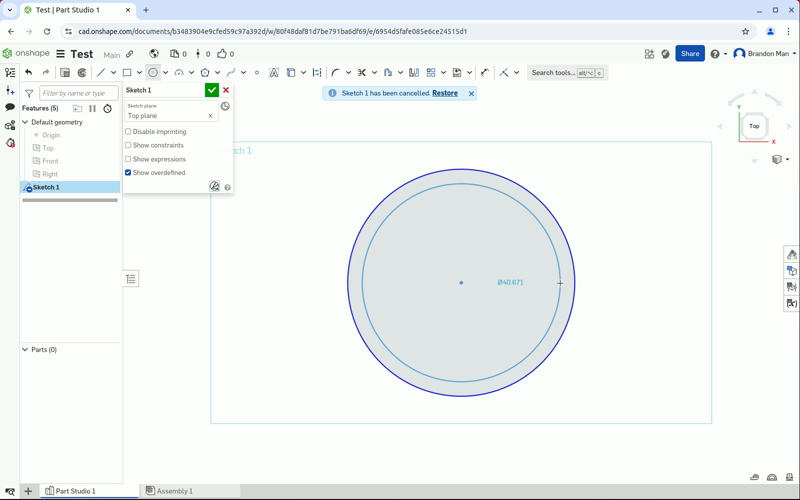
key(esc)
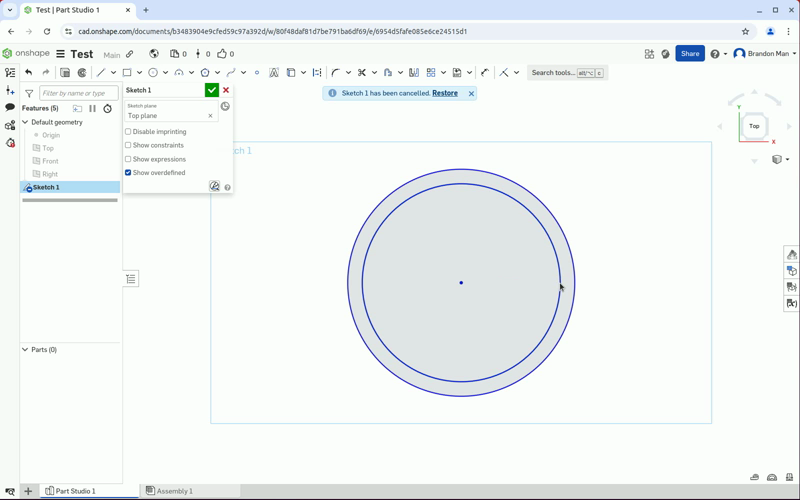
mouse_move(382, 212)
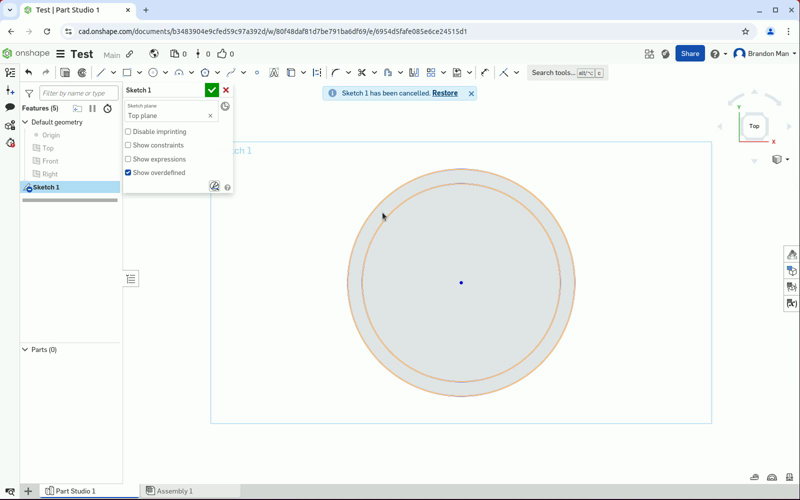
click(382, 212)
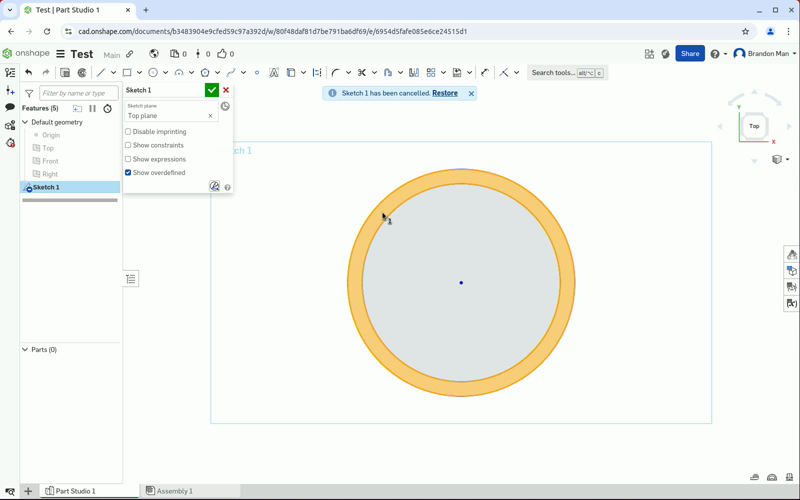
mouse_move(73, 352)
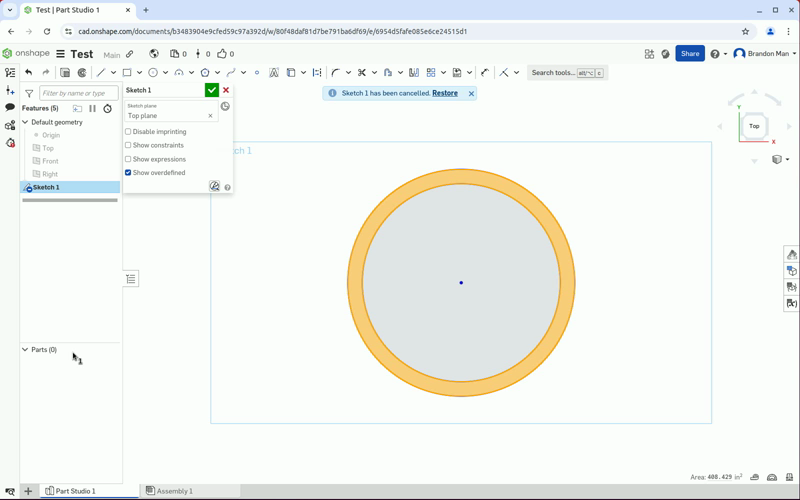
key(shift+y)
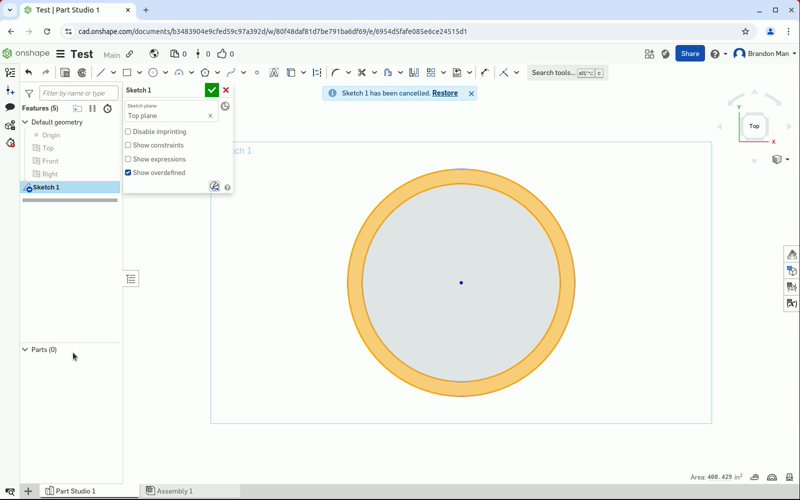
key(shift+e)
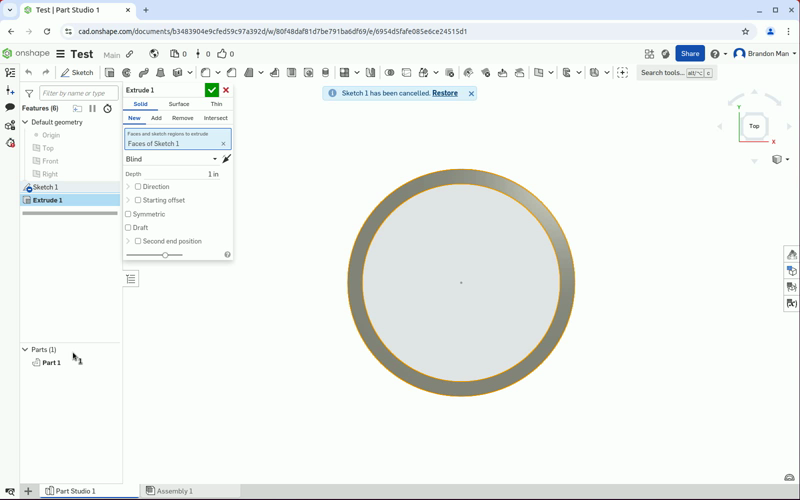
mouse_move(143, 106)
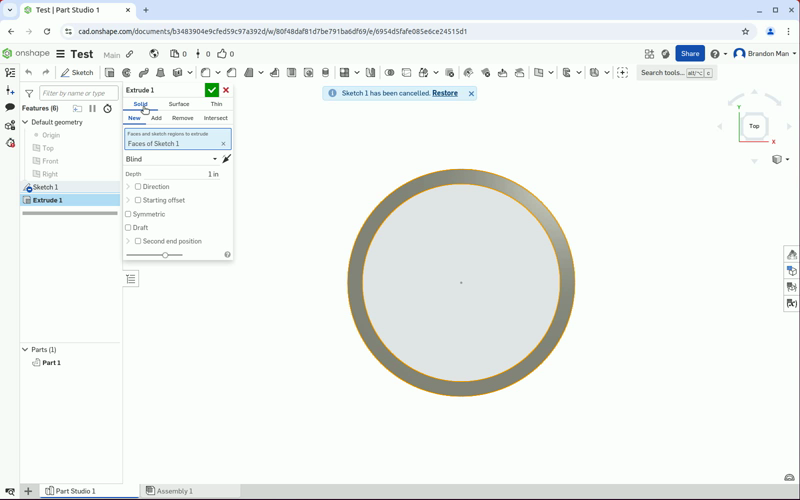
click(143, 106)
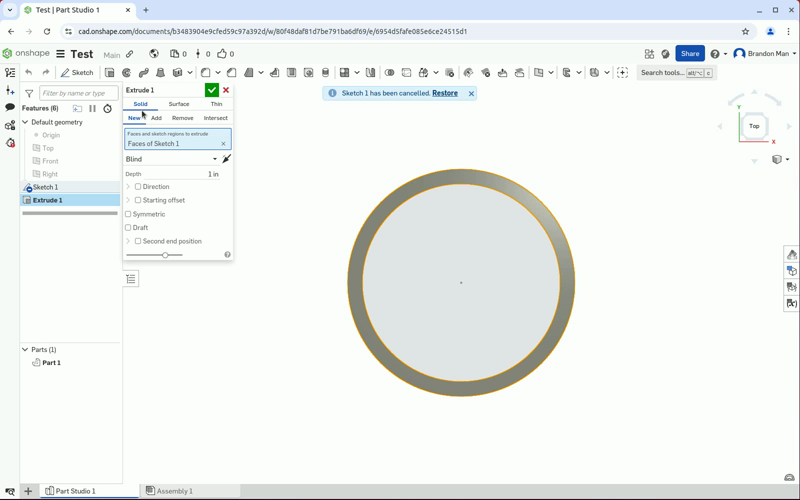
mouse_move(137, 120)
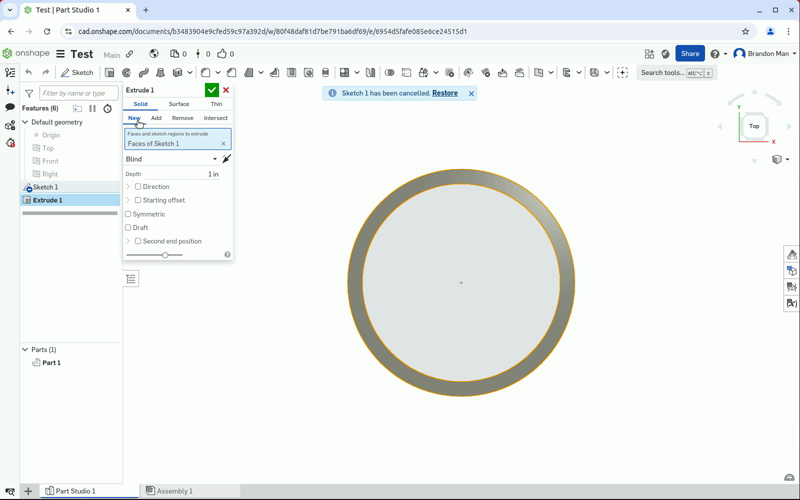
click(137, 120)
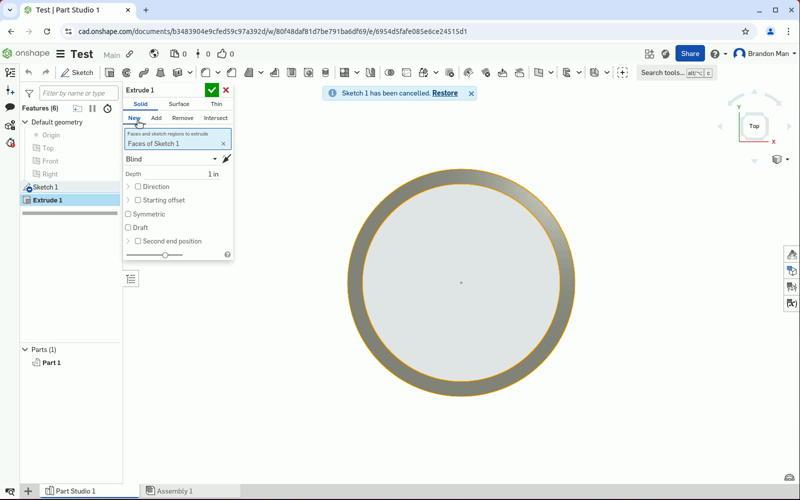
key(tab, 4)
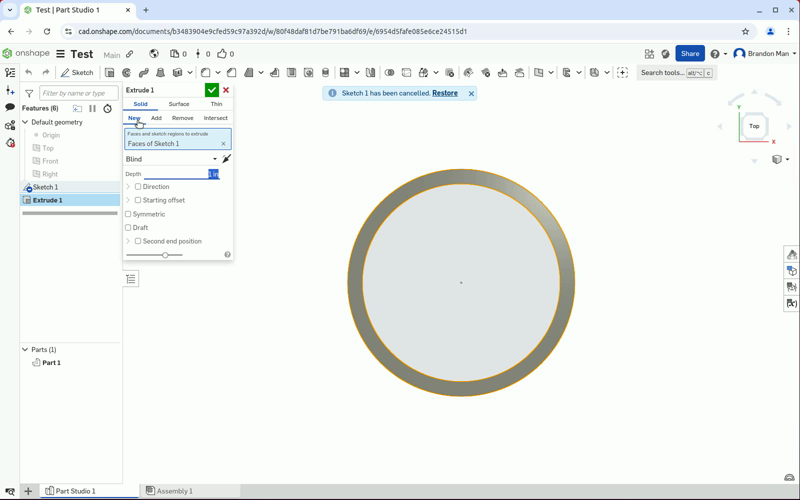
text(13.239)
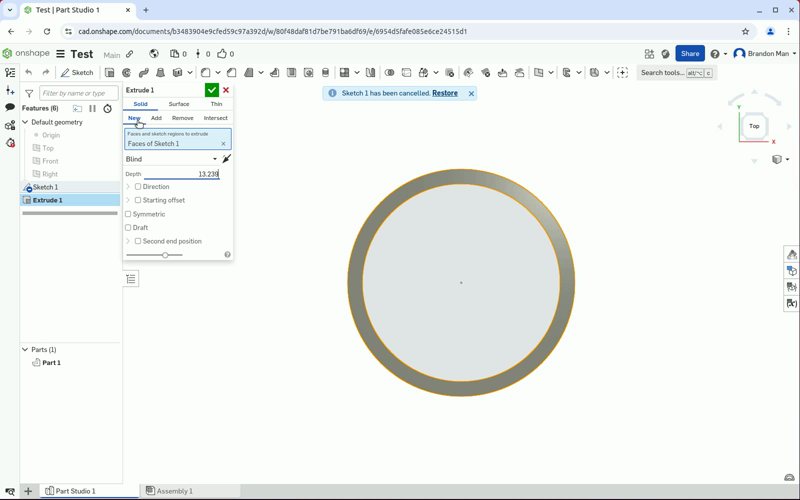
key(enter)
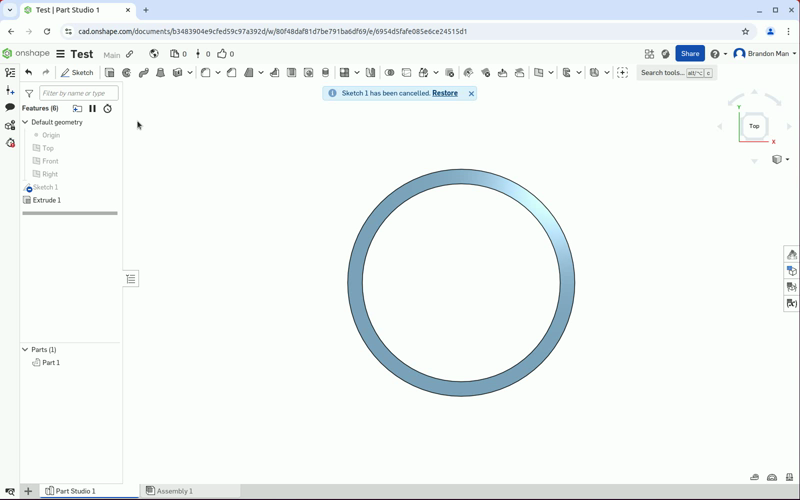
key(shift+h)
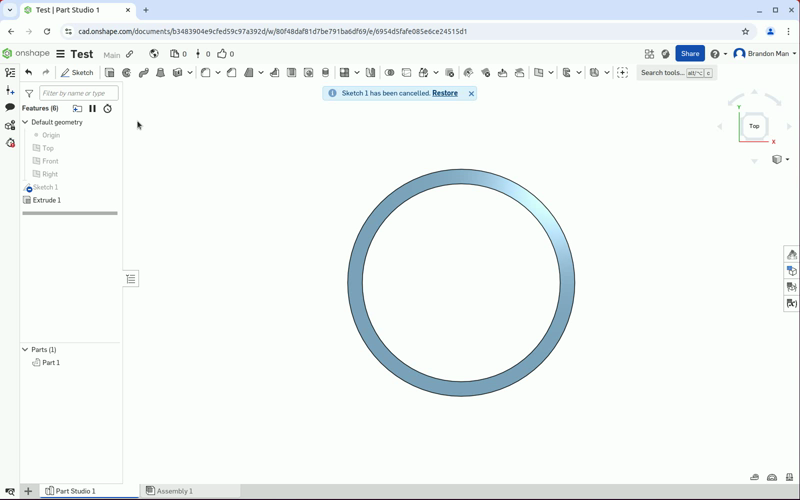
key(shift+h)
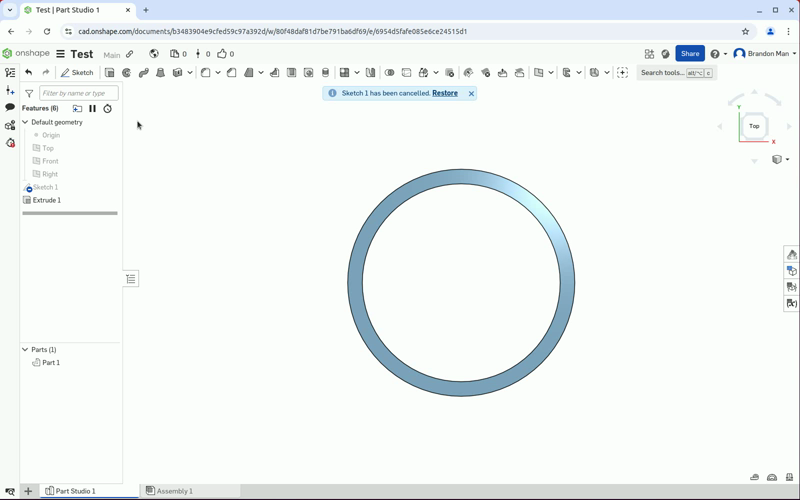
mouse_move(73, 189)
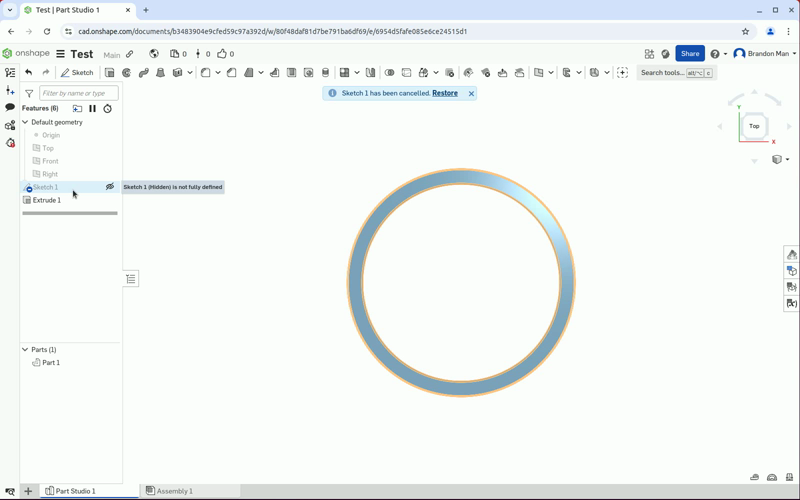
click(73, 189)
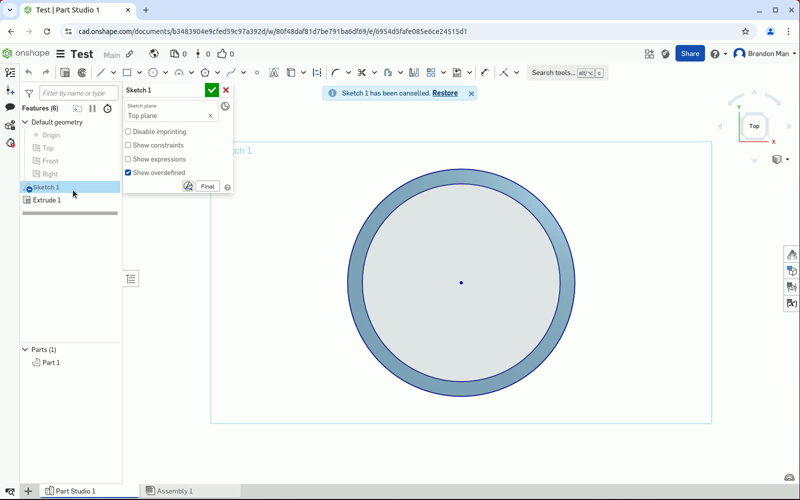
mouse_move(229, 92)
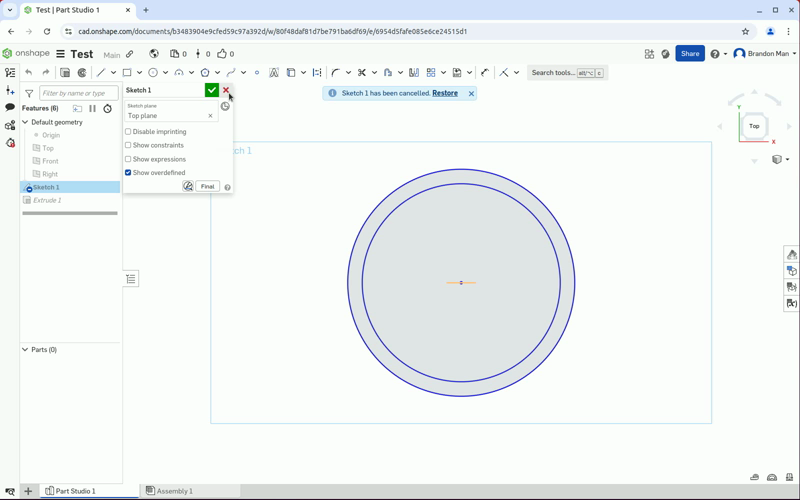
click(229, 92)
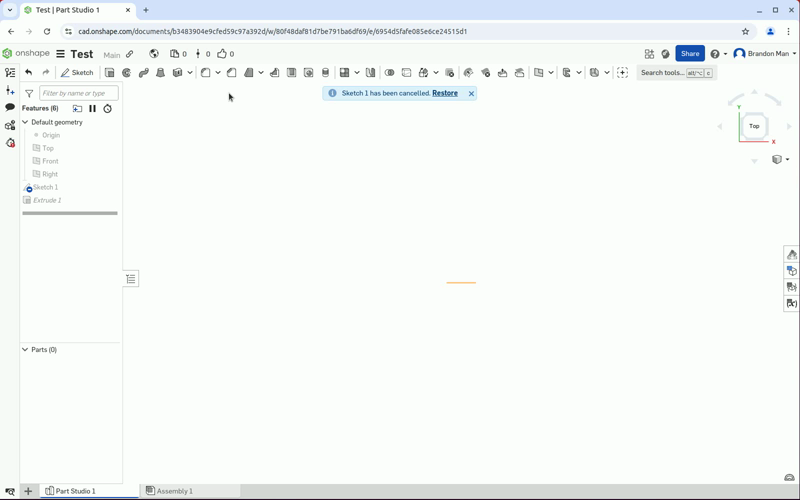
mouse_move(73, 352)
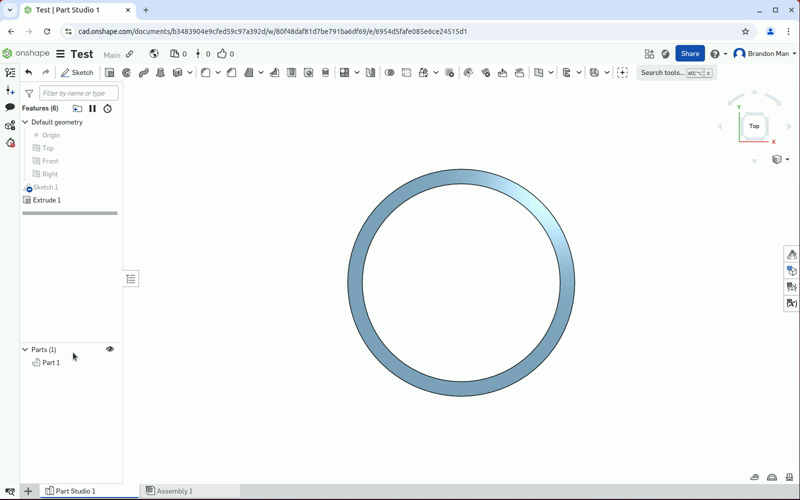
key(y)
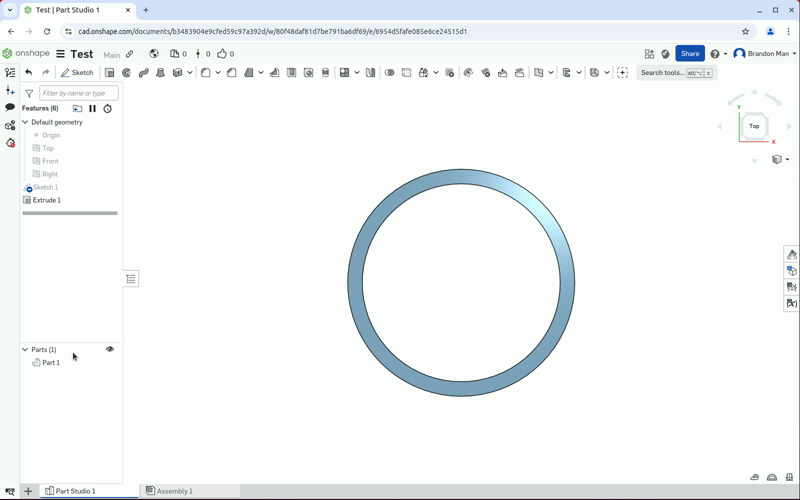
key(shift+p)
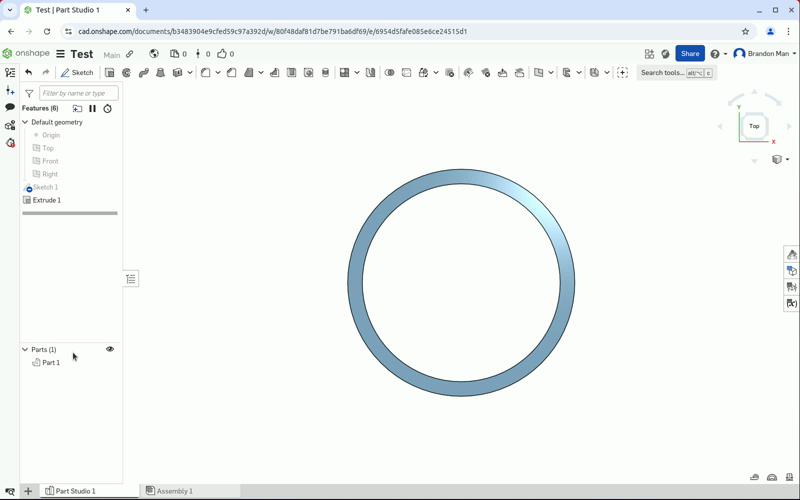
key(space)
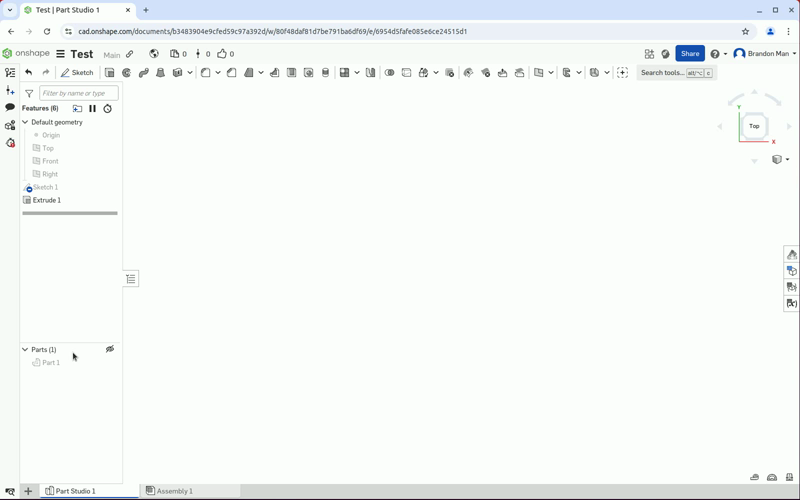
key_down(shift)
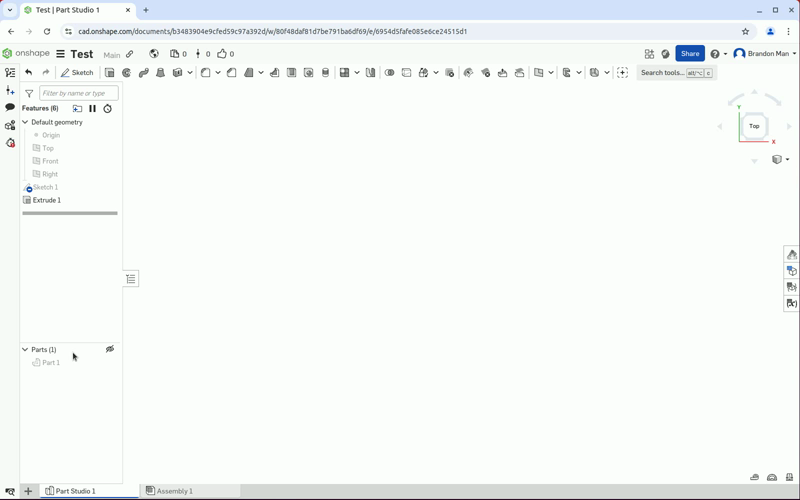
key(up)
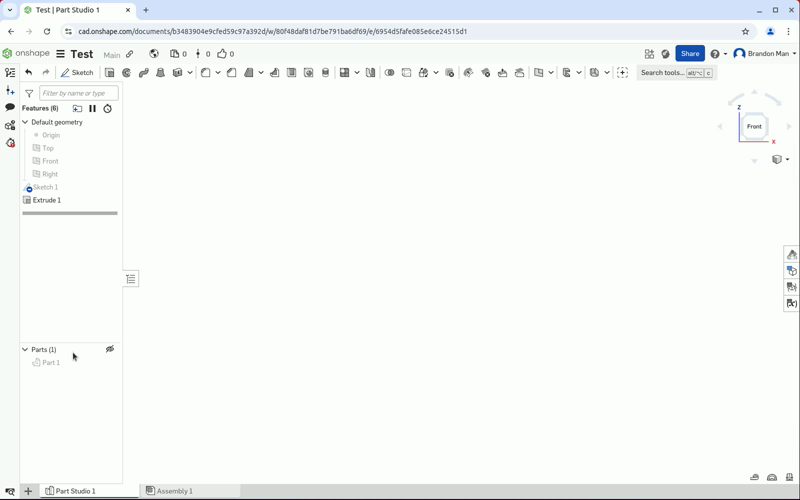
key_up(shift)
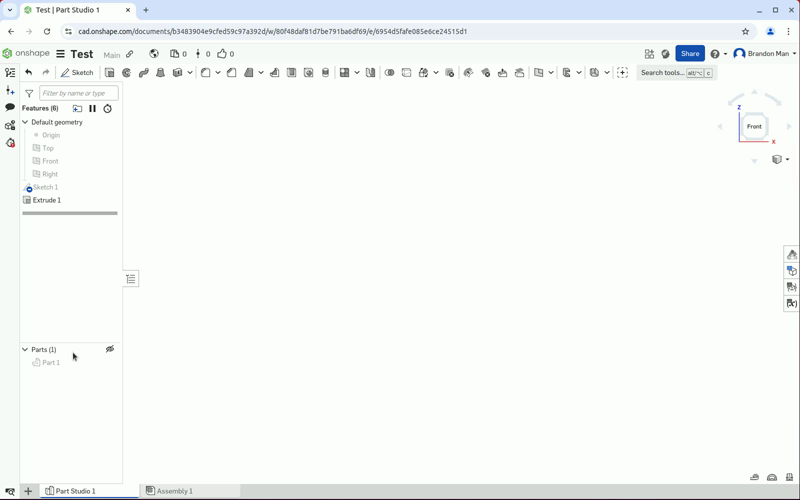
key(space)
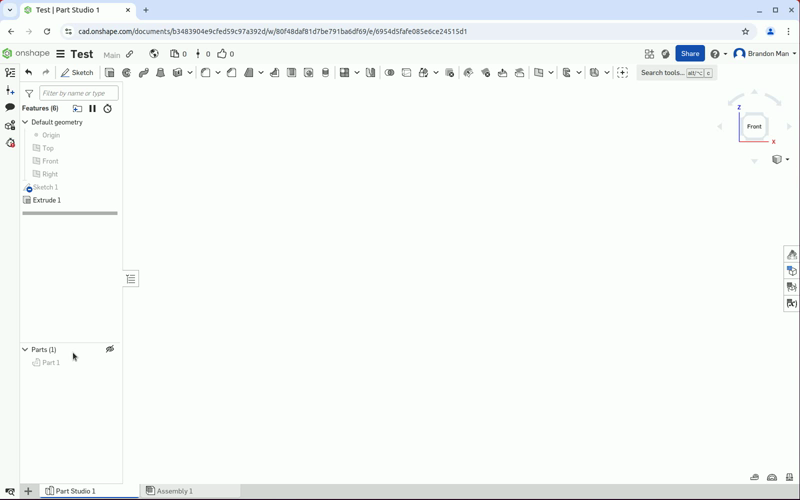
key_down(shift)
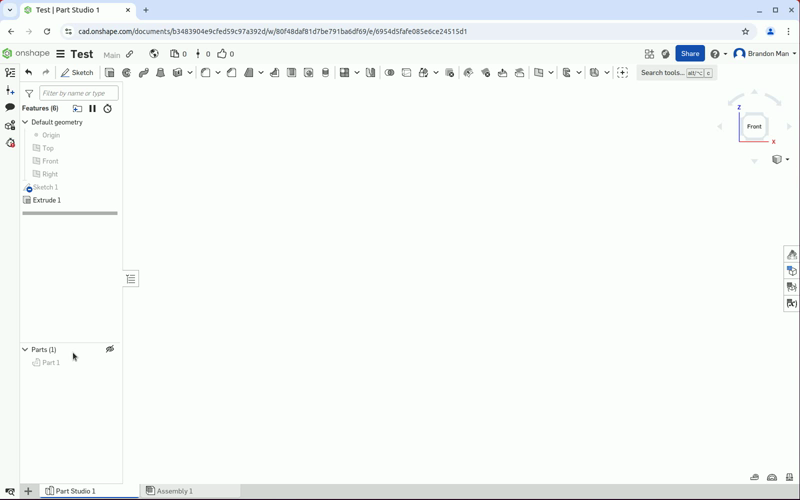
key(left)
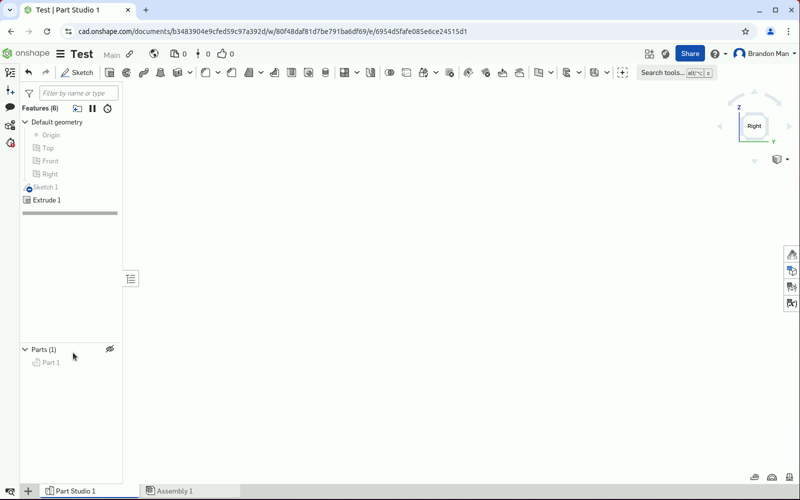
key_up(shift)
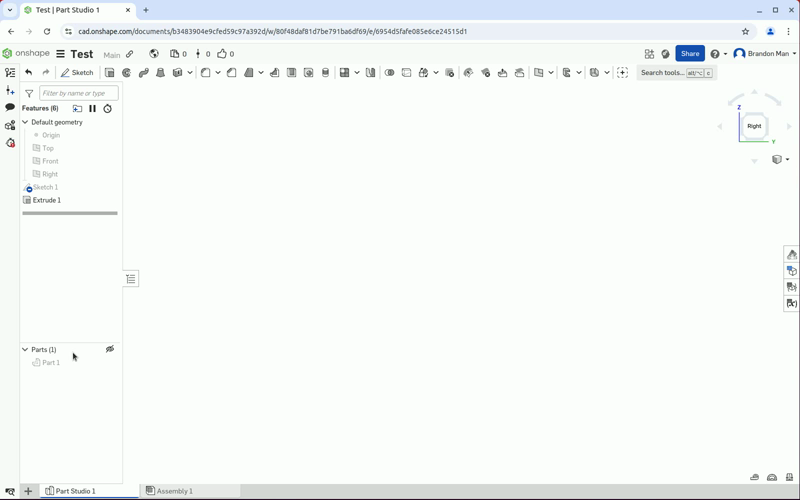
mouse_move(73, 352)
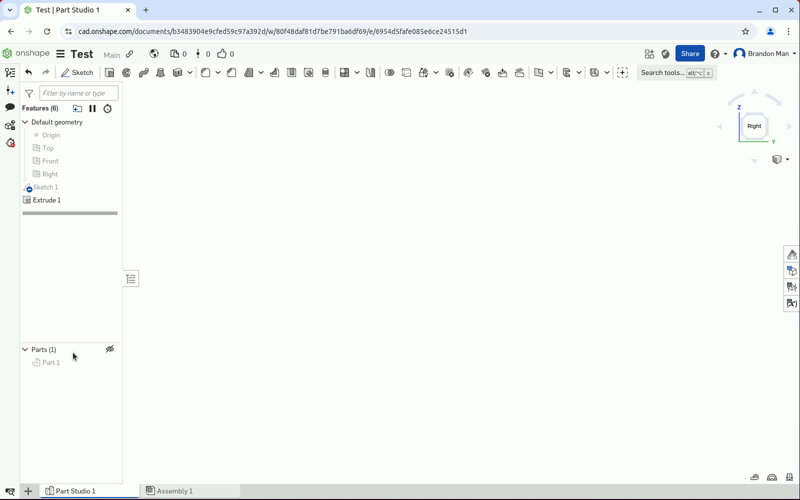
key(shift+y)
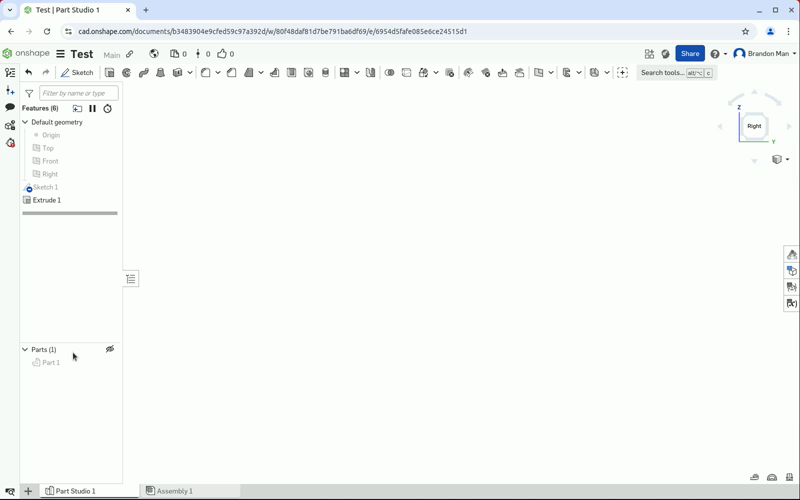
key(shift+s)
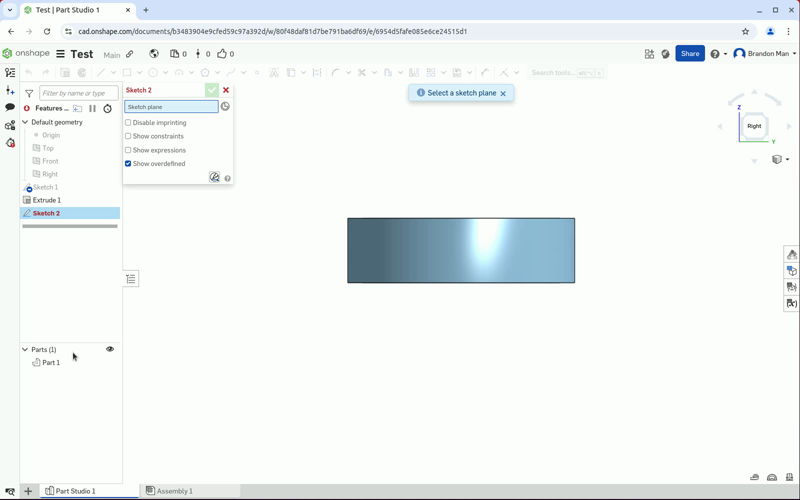
mouse_move(73, 176)
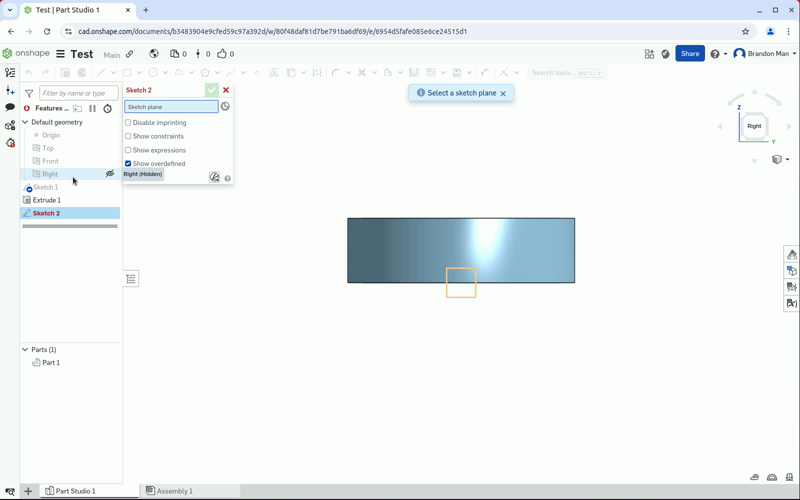
click(73, 176)
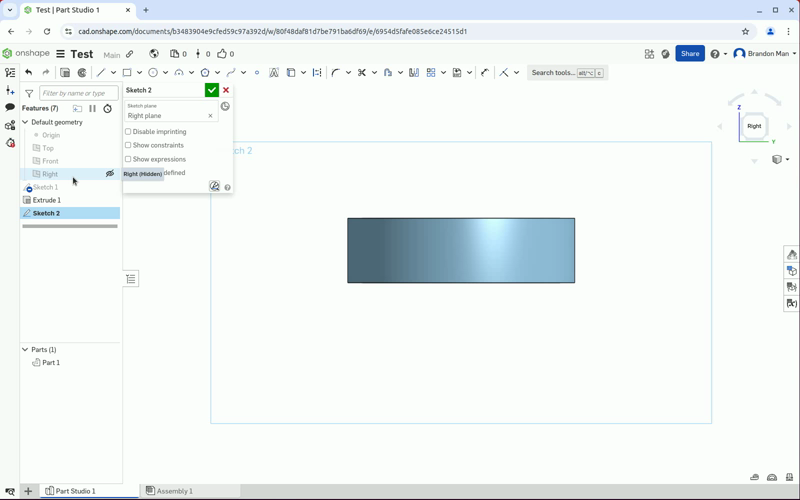
mouse_move(73, 352)
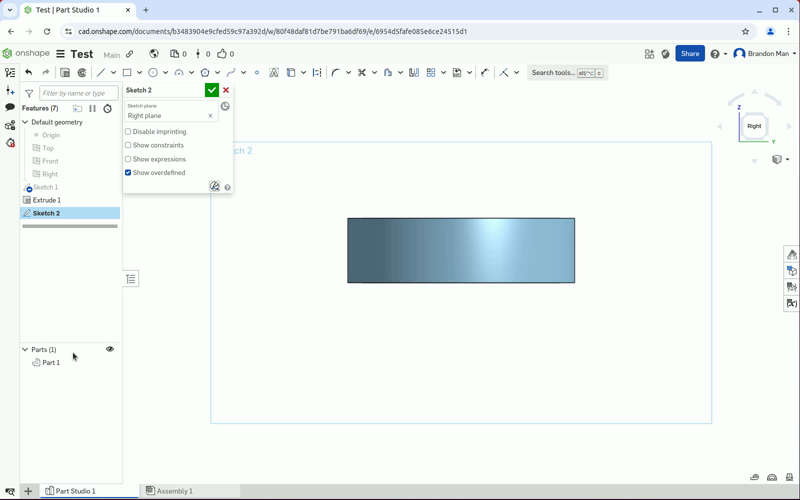
key(y)
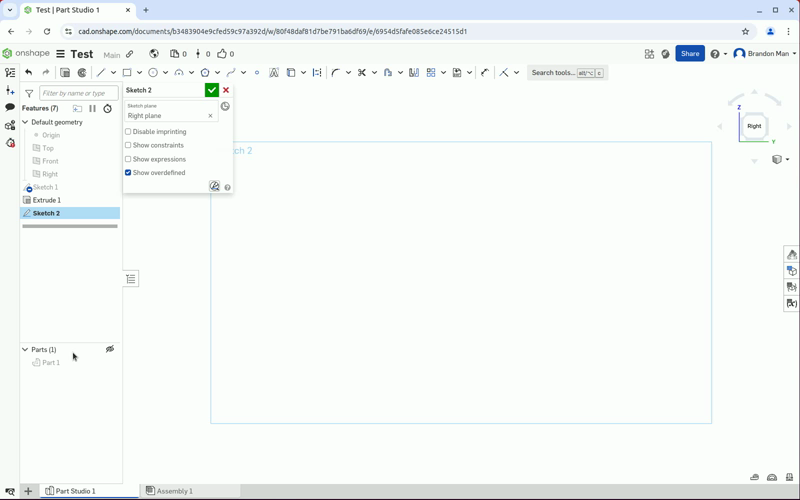
key(c)
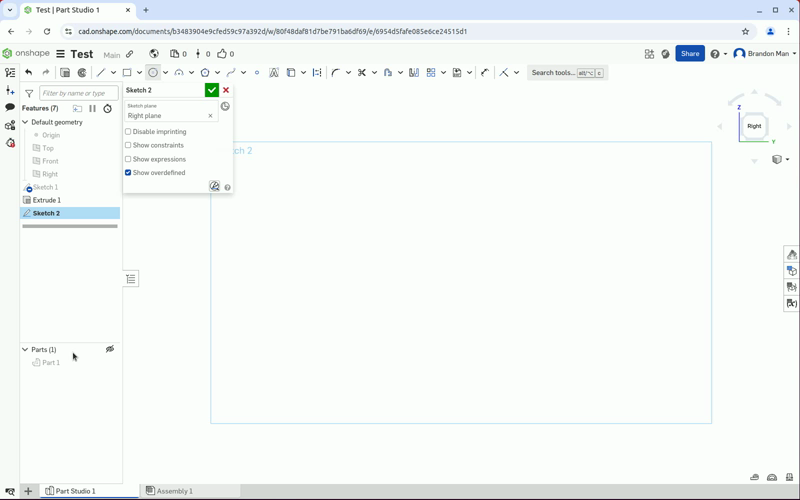
key_down(shift)
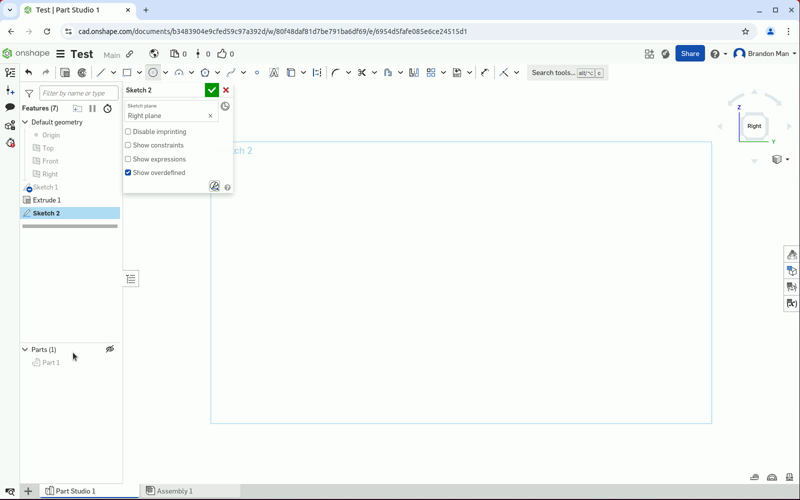
mouse_move(461, 258)
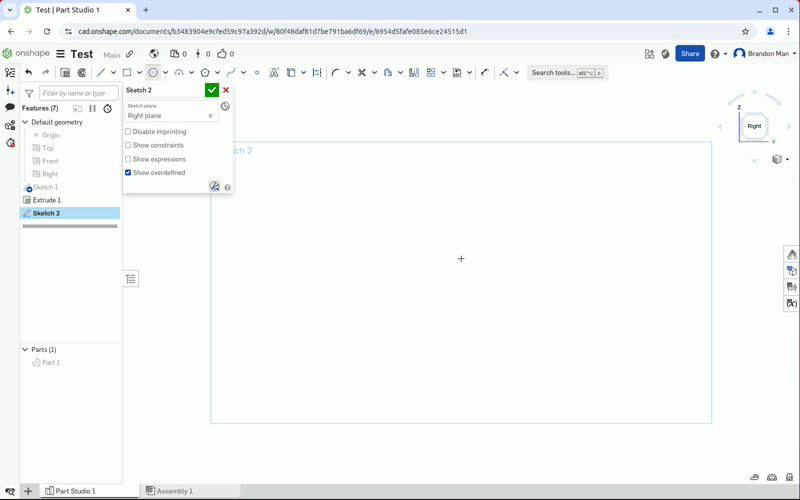
click(461, 258)
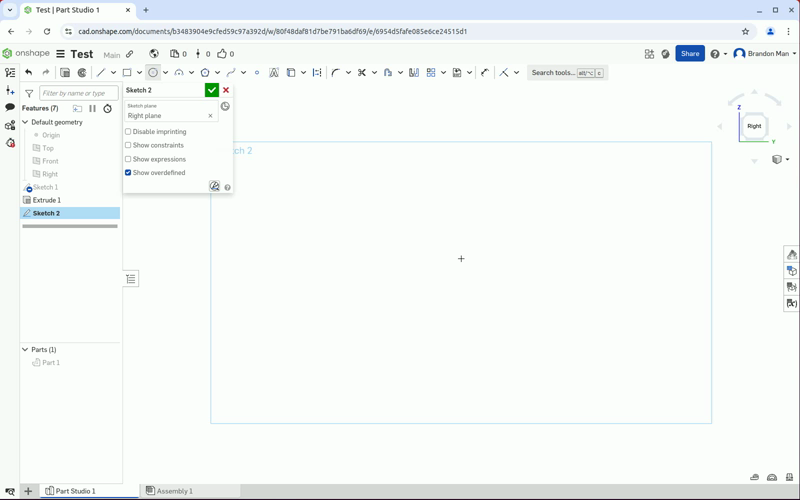
key_up(shift)
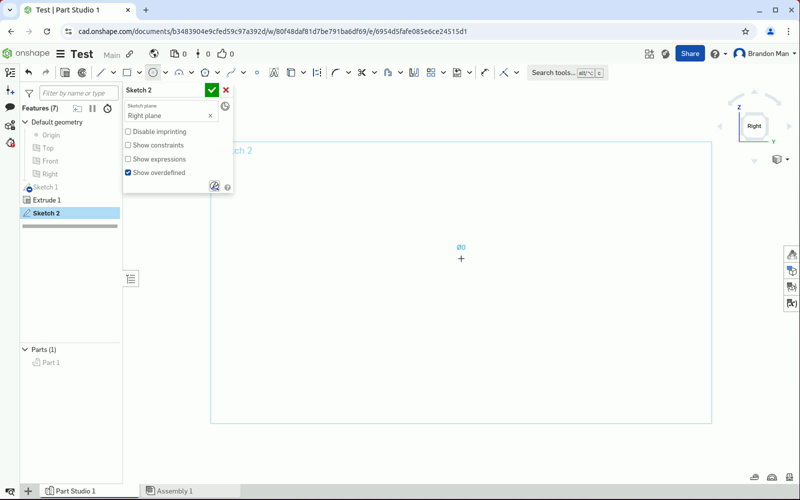
mouse_move(481, 258)
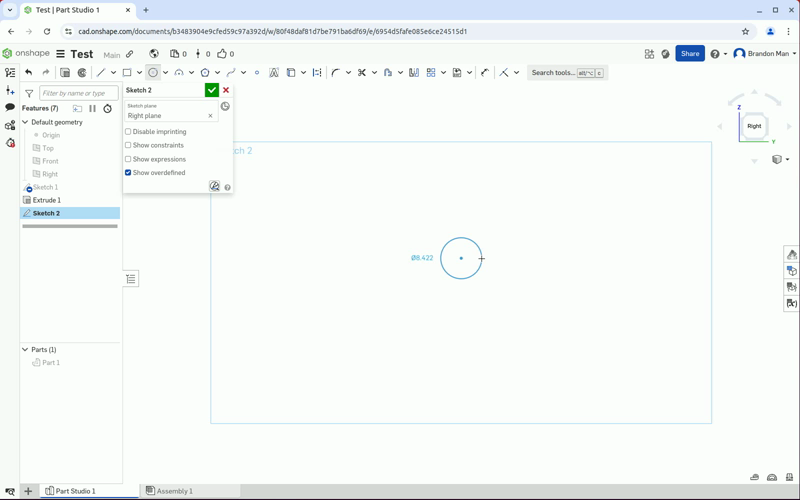
click(481, 258)
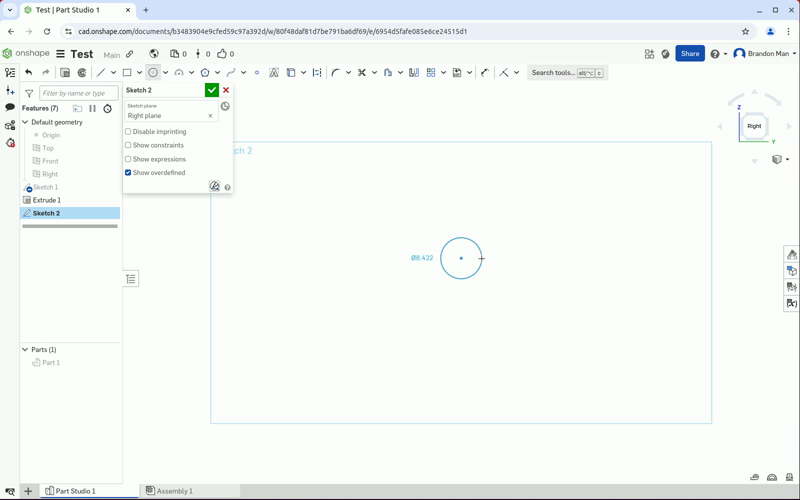
key(esc)
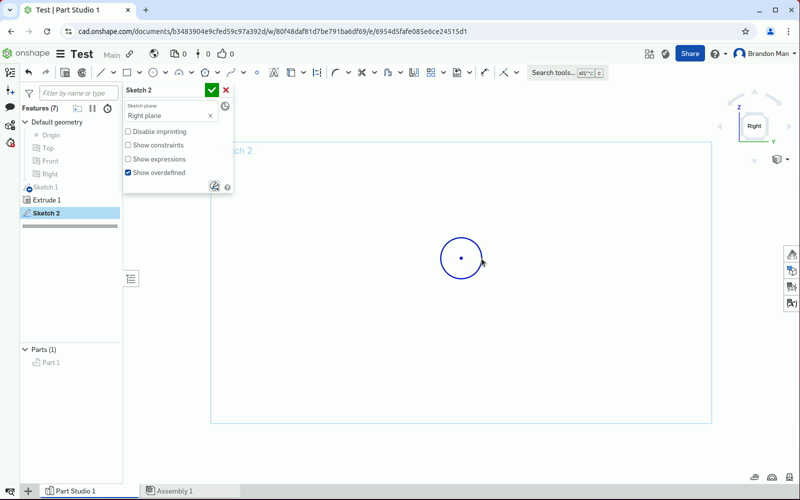
mouse_move(467, 268)
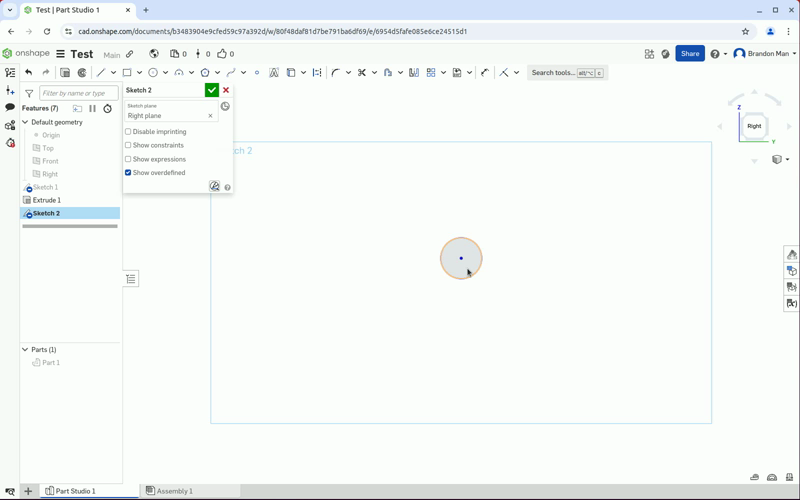
scroll(6)
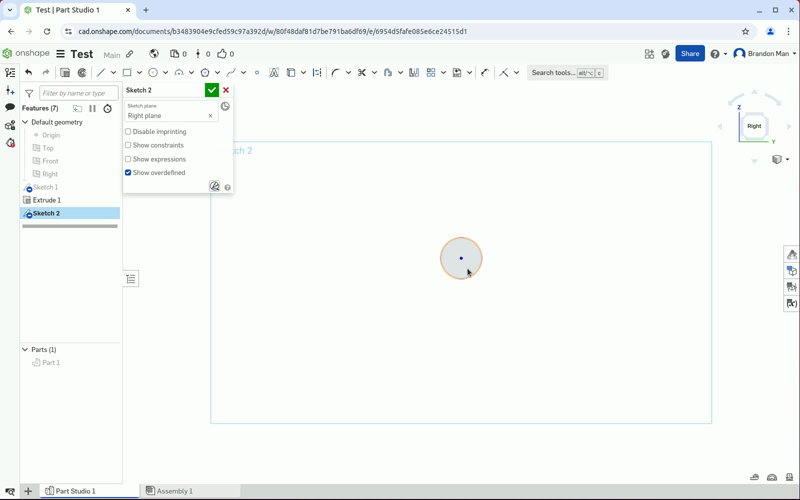
scroll(6)
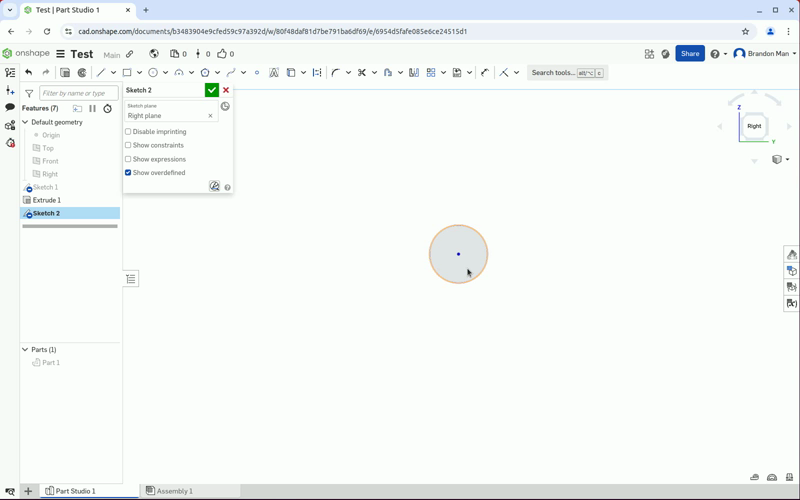
scroll(6)
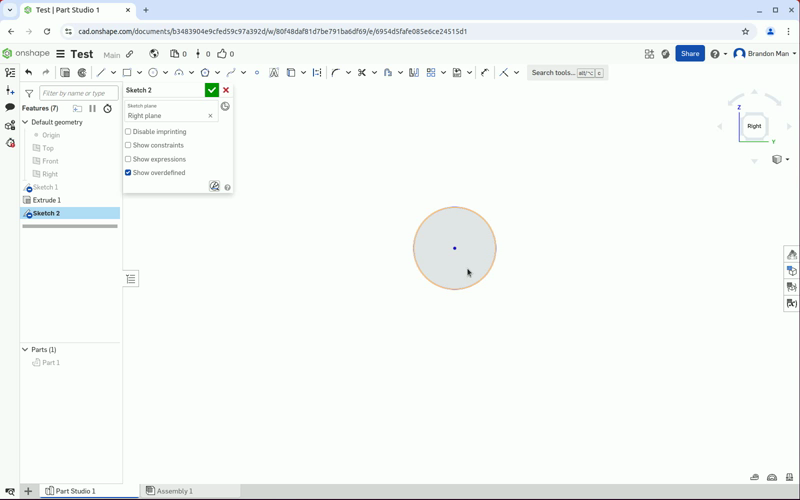
scroll(6)
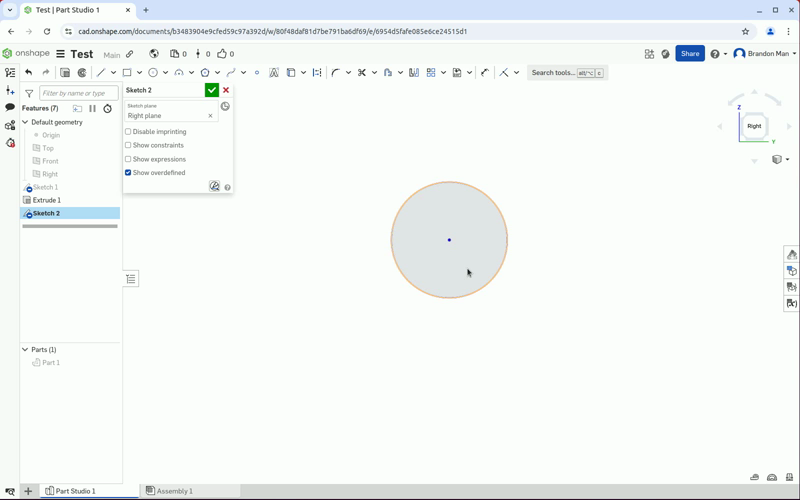
scroll(6)
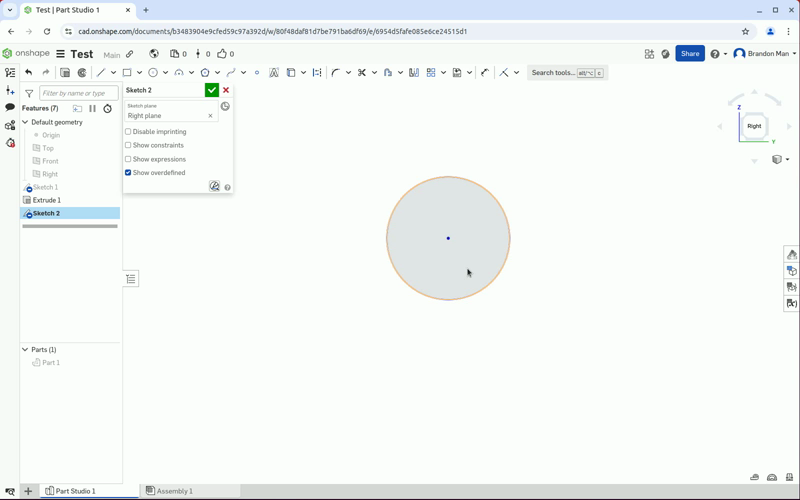
scroll(6)
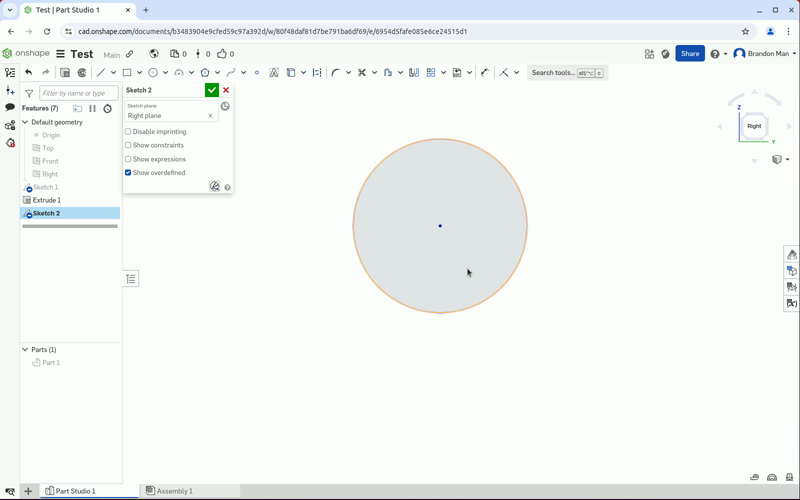
scroll(6)
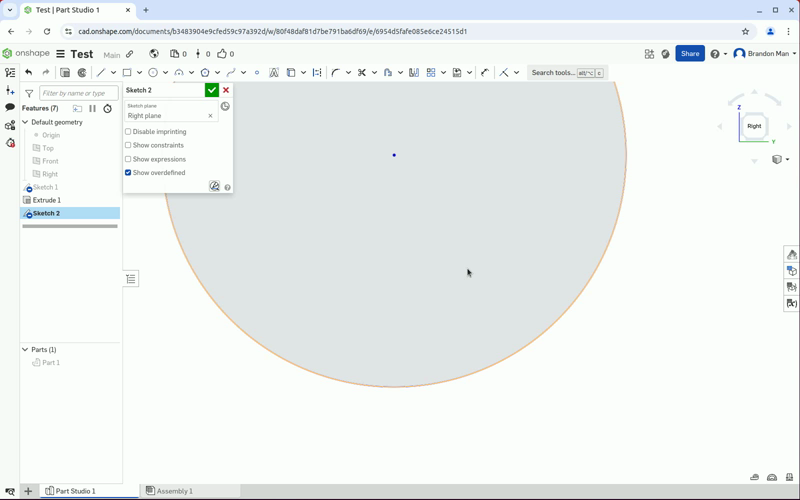
click(467, 268)
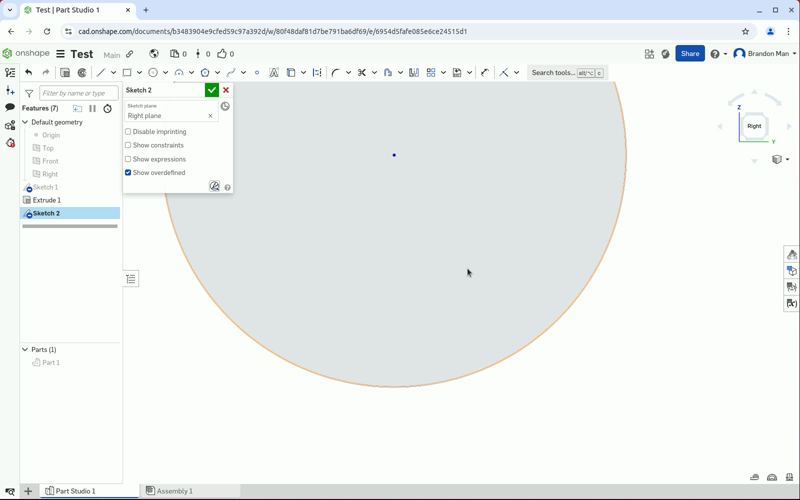
scroll(-6)
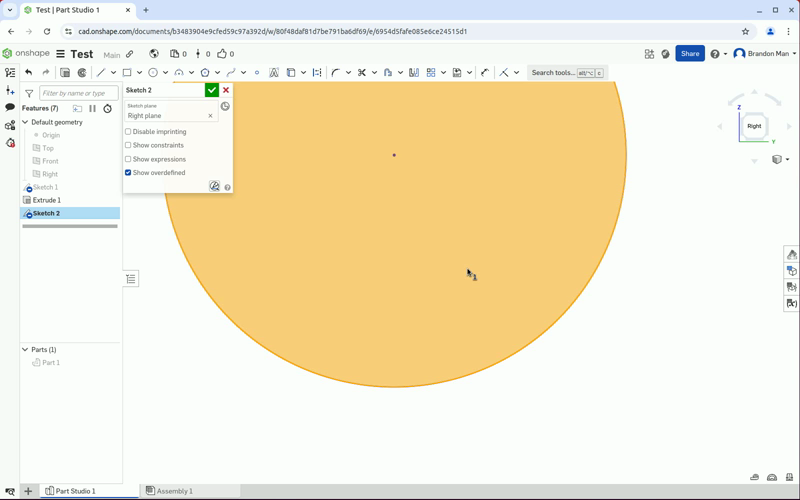
scroll(-6)
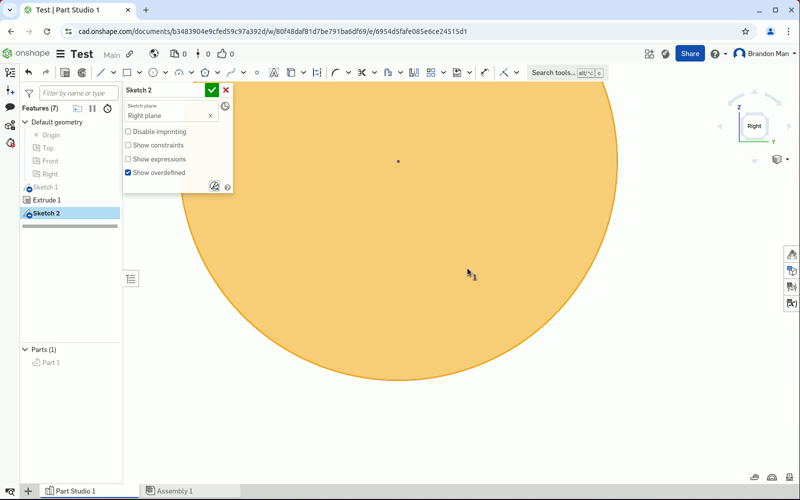
scroll(-6)
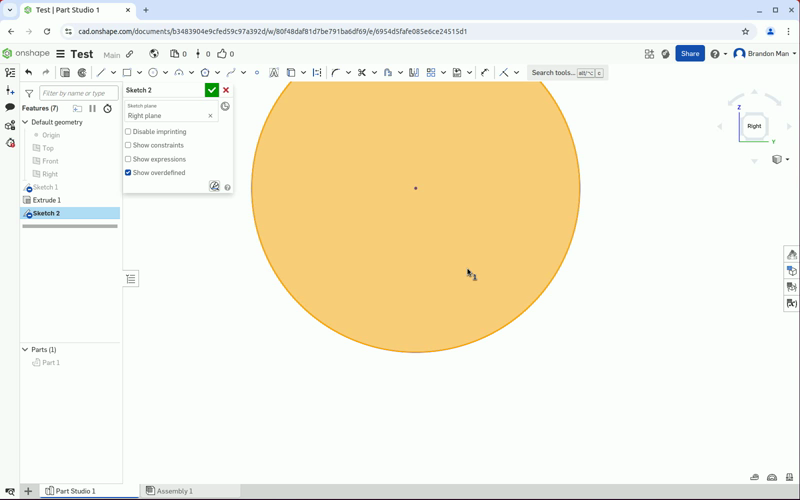
scroll(-6)
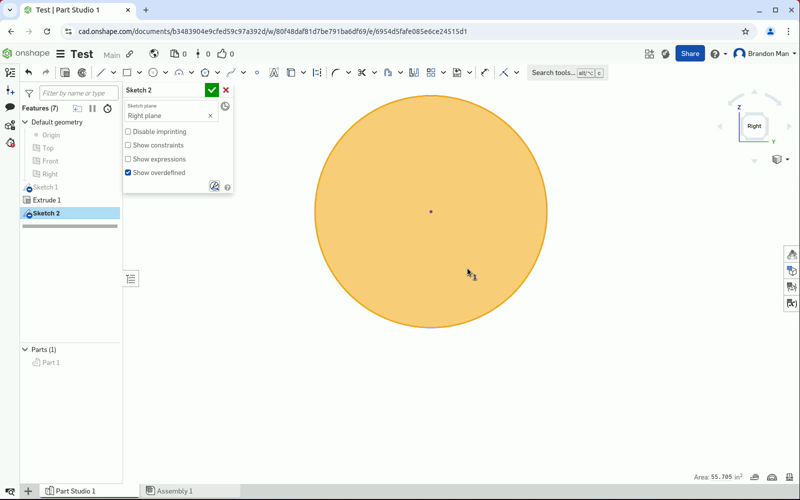
scroll(-6)
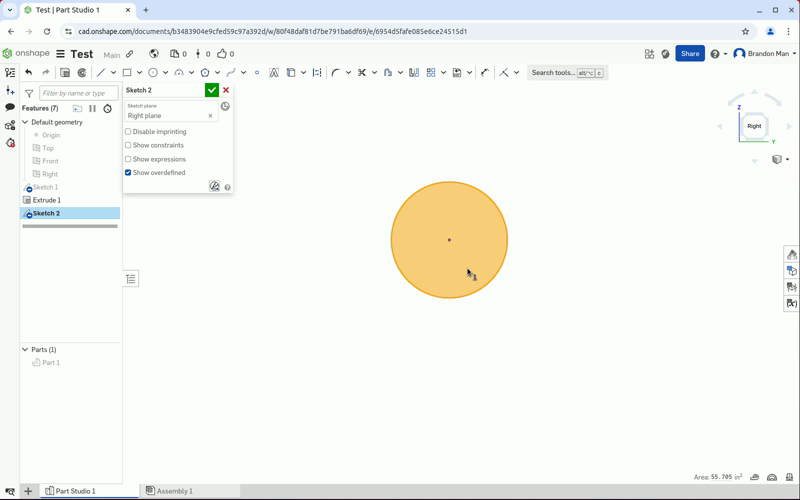
scroll(-6)
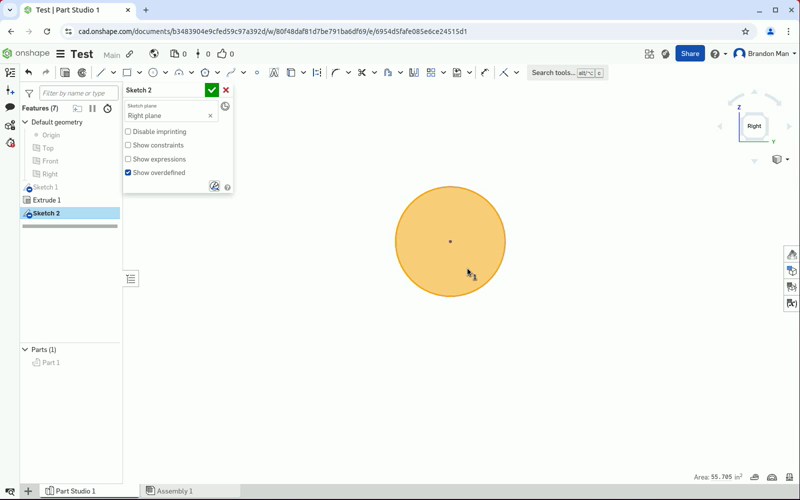
scroll(-6)
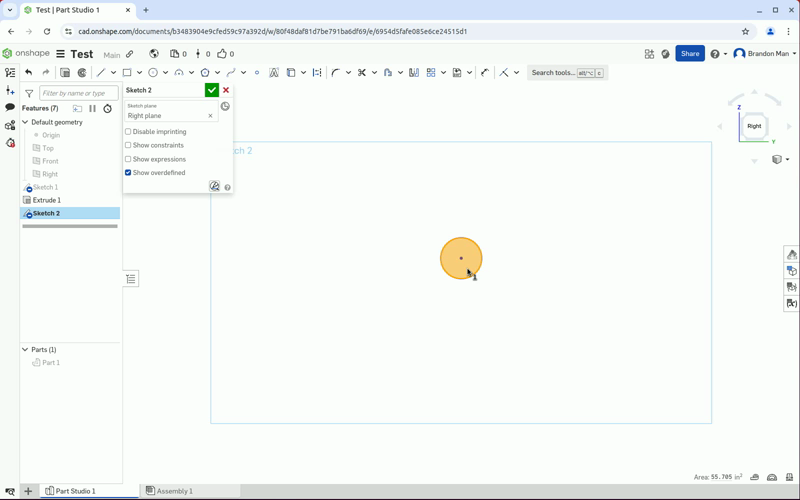
mouse_move(73, 352)
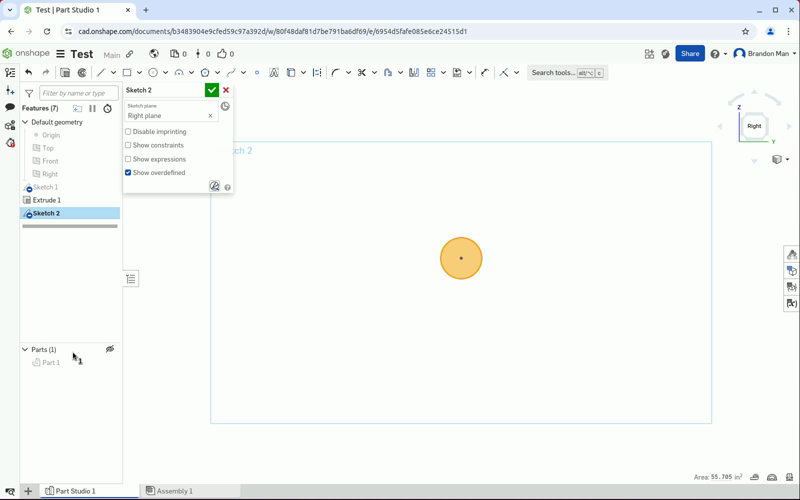
key(shift+y)
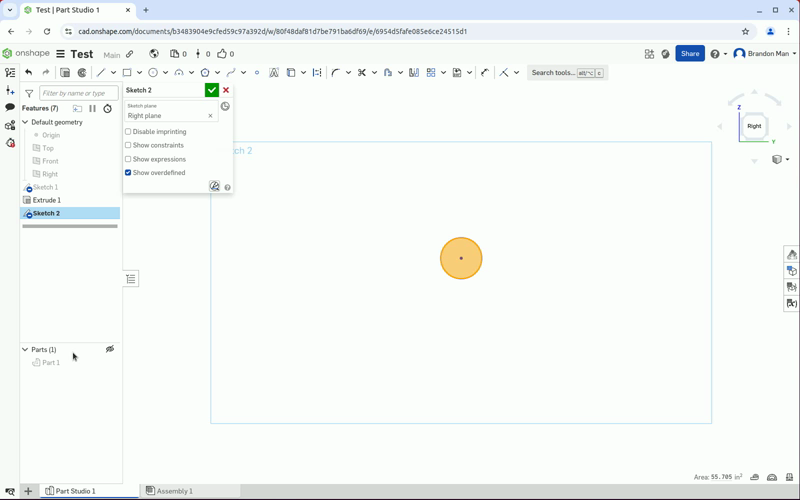
key(shift+e)
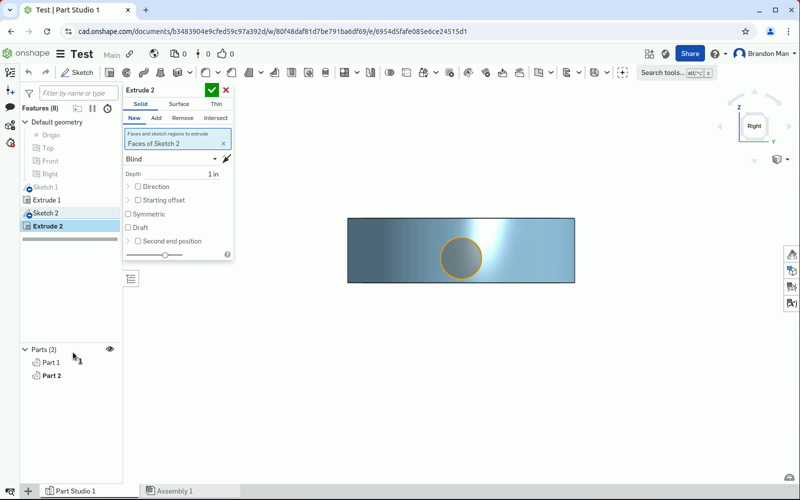
mouse_move(143, 106)
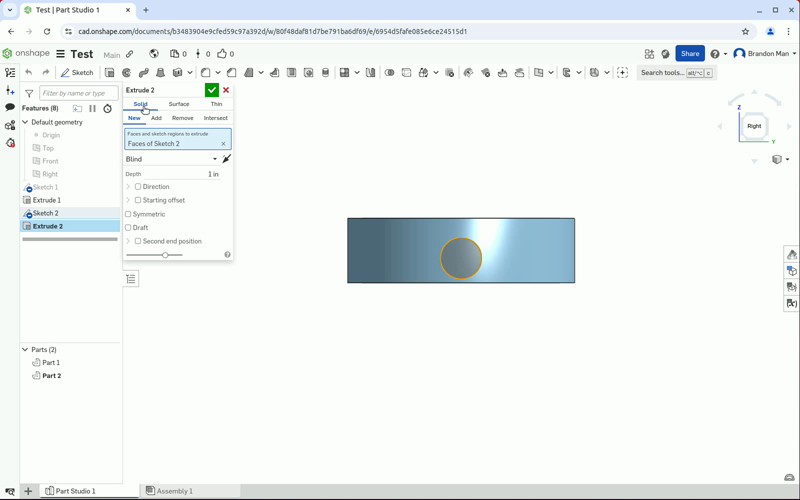
click(143, 106)
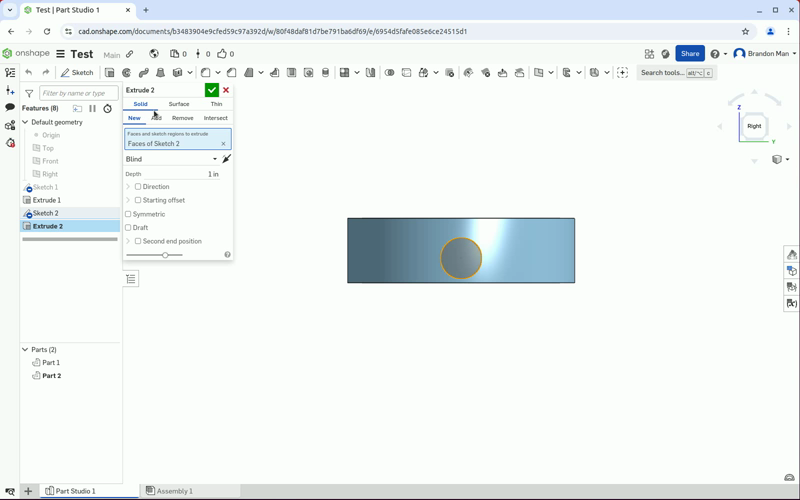
mouse_move(186, 120)
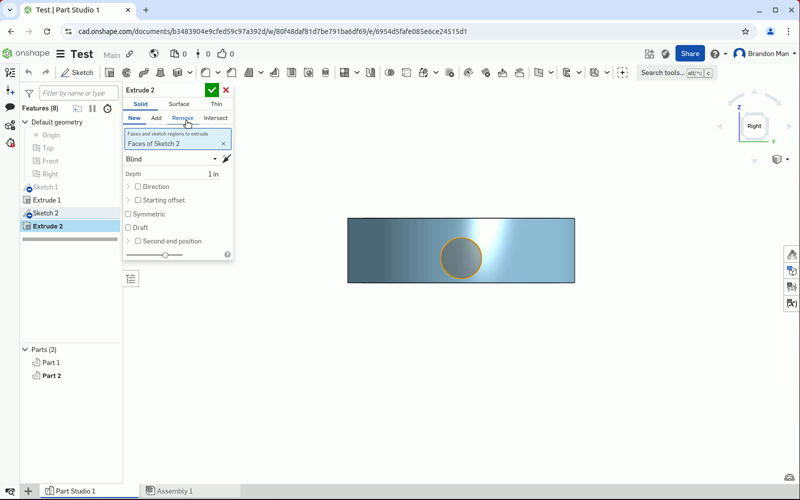
click(186, 120)
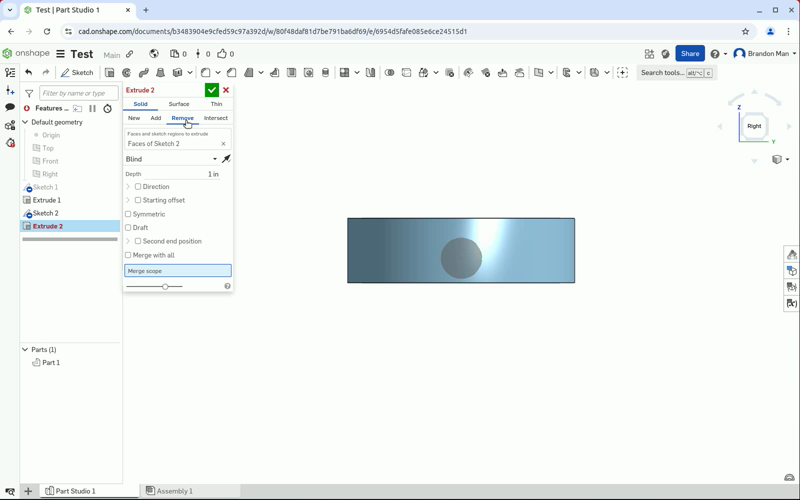
key(tab, 4)
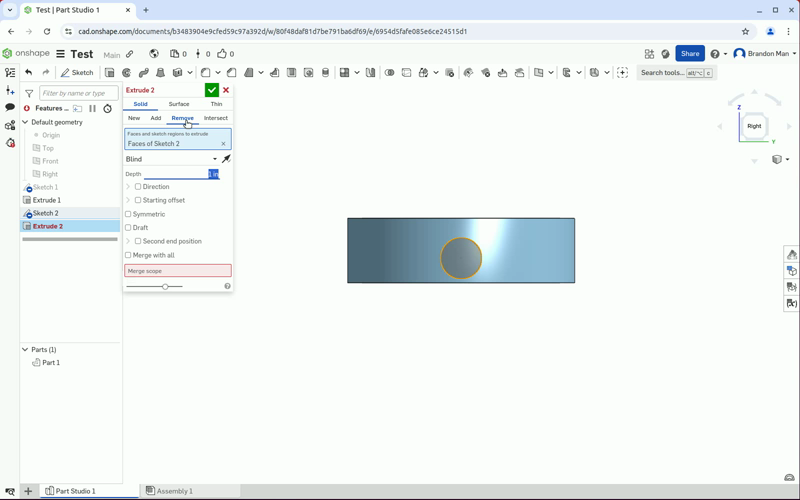
text(30.811)
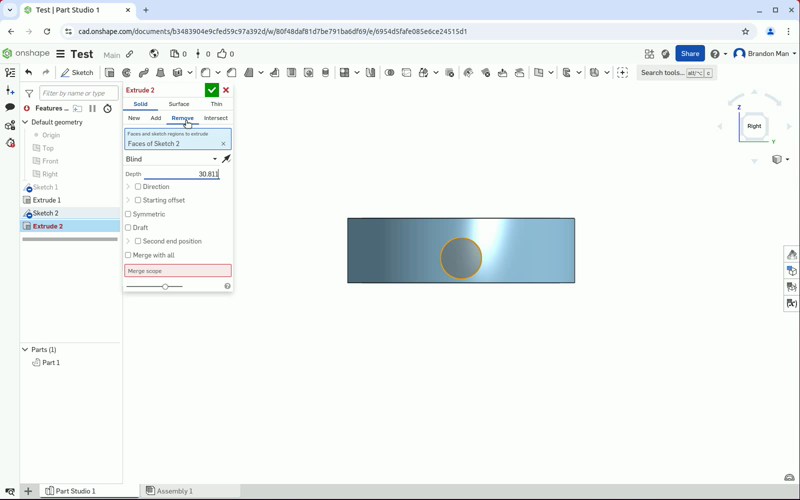
key(tab, 3)
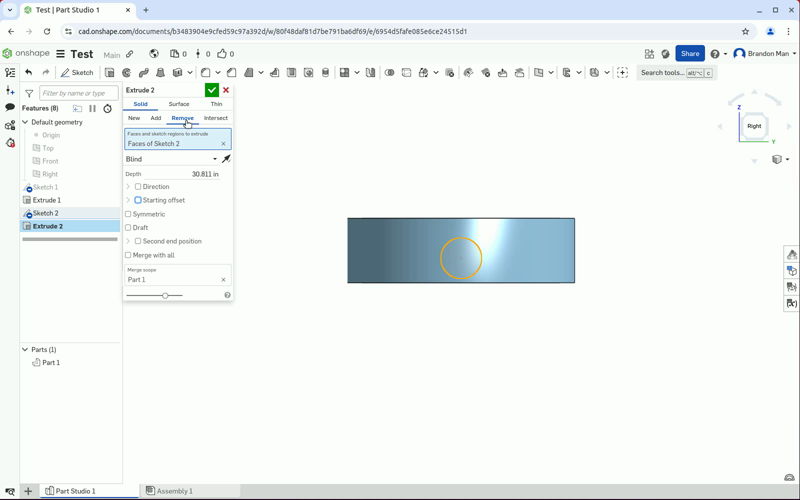
key(tab, 2)
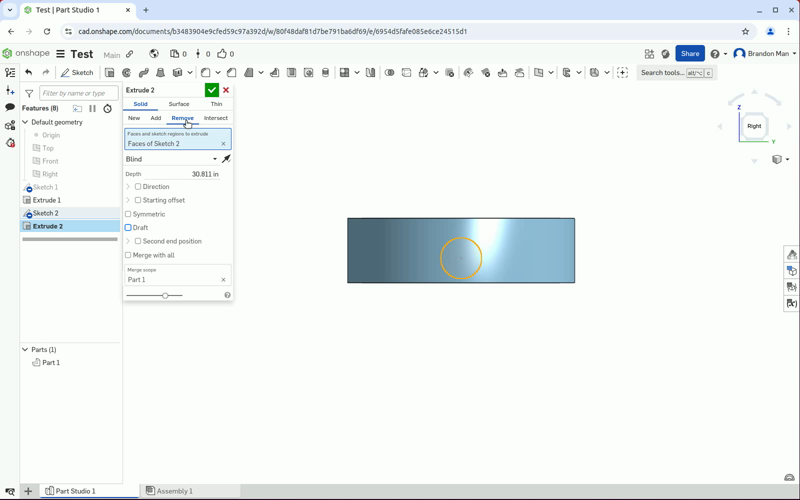
key(space)
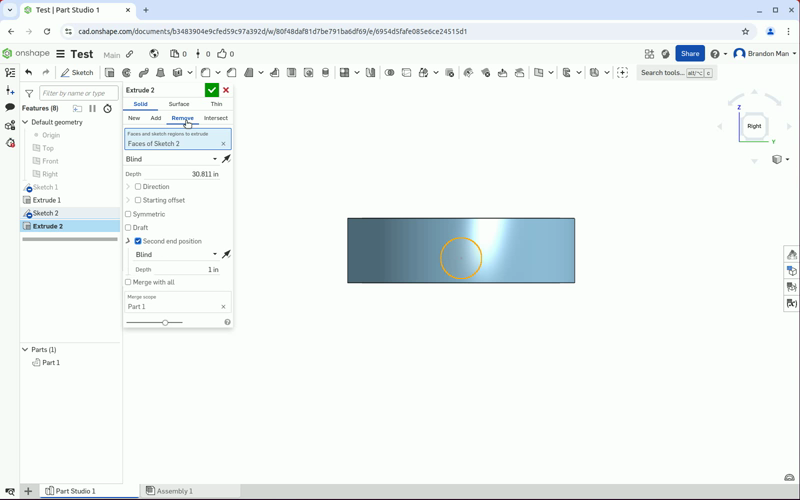
key(tab, 3)
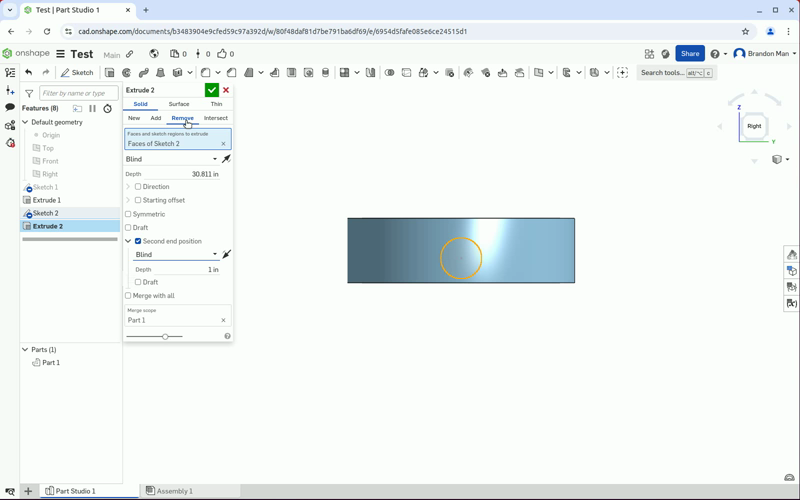
text(30.57)
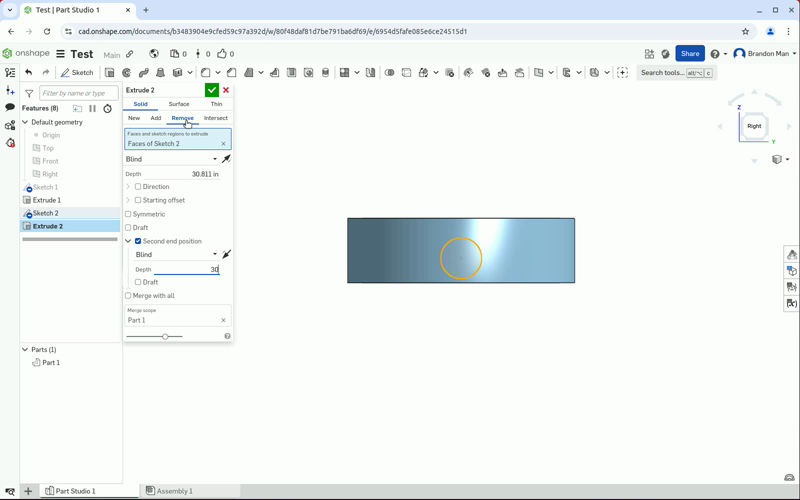
key(tab, 2)
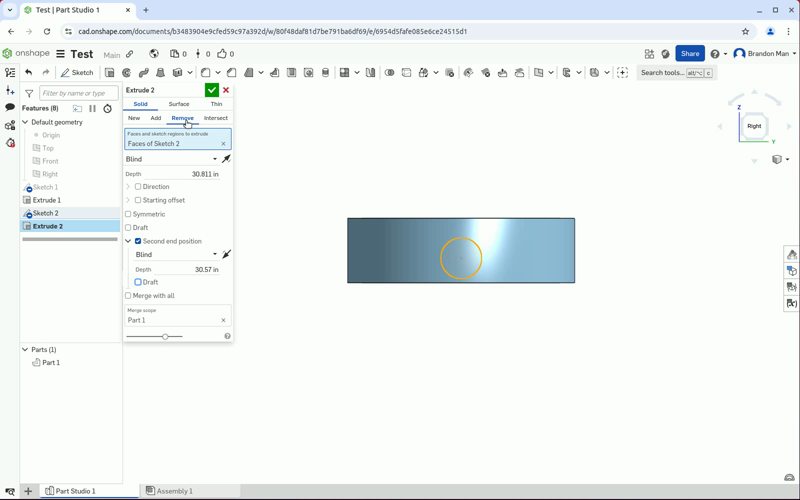
key(space)
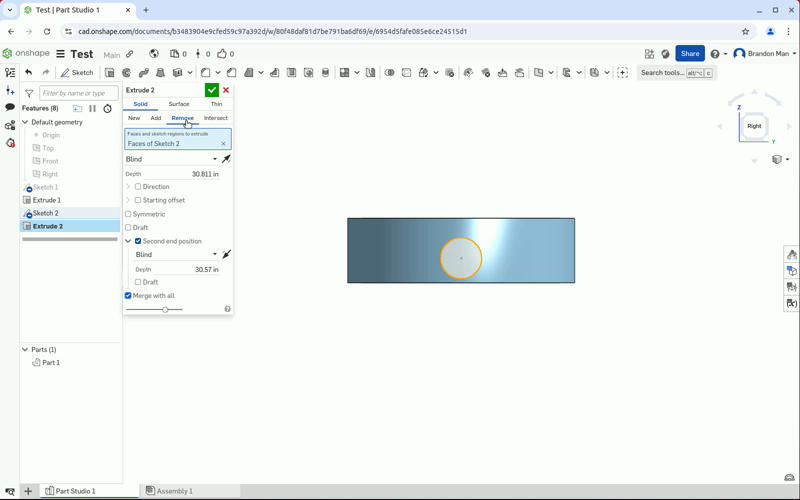
key(enter)
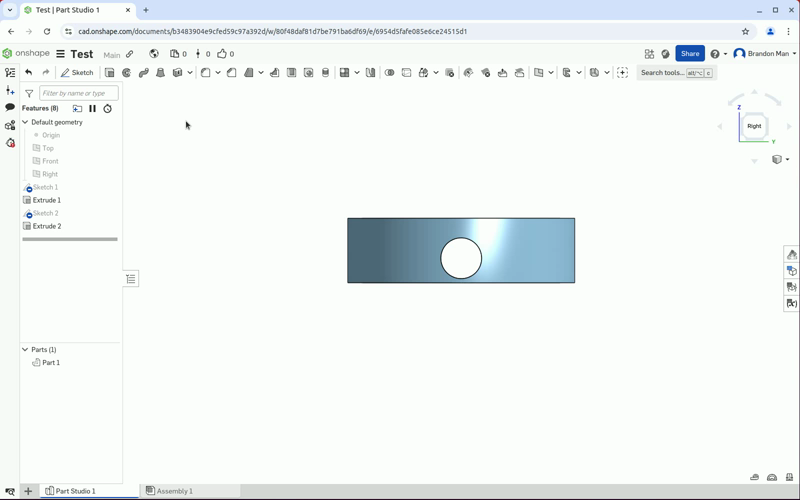
key(shift+h)
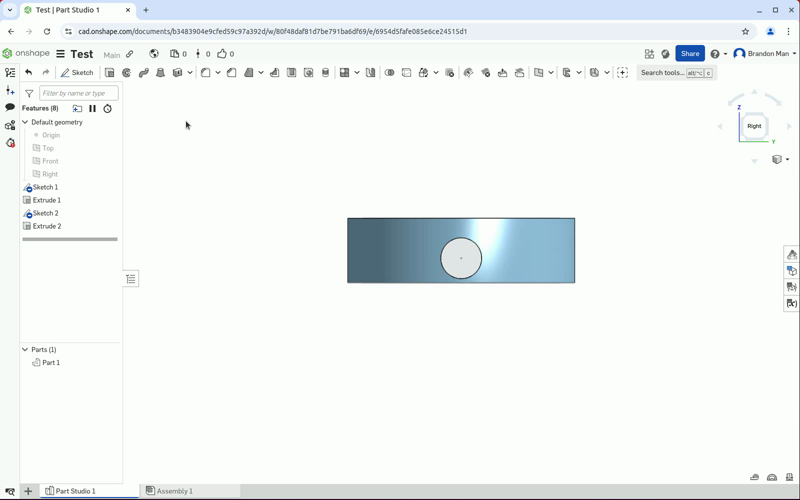
key(shift+h)
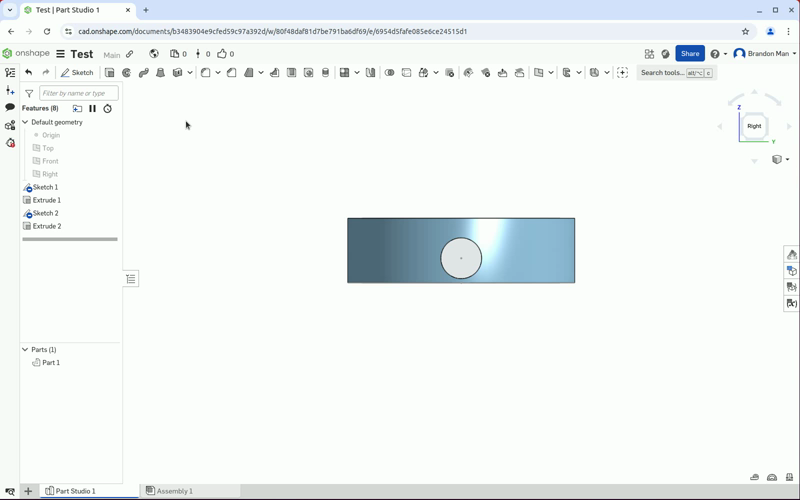
key(shift+7)
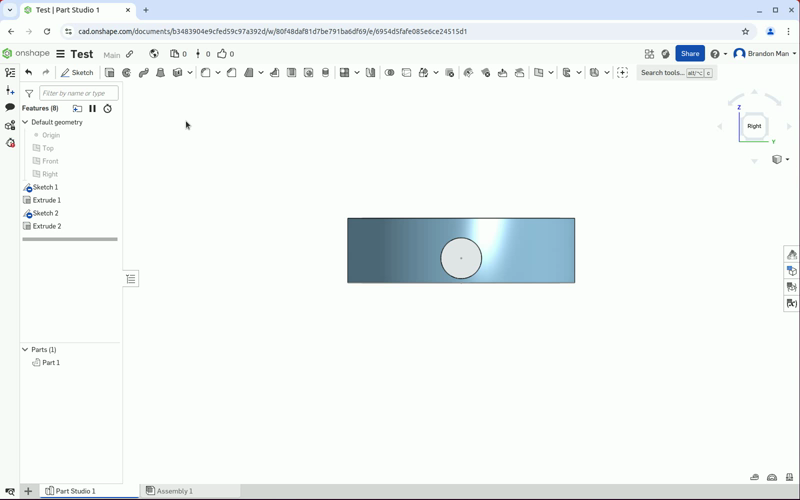
key(right, 2)
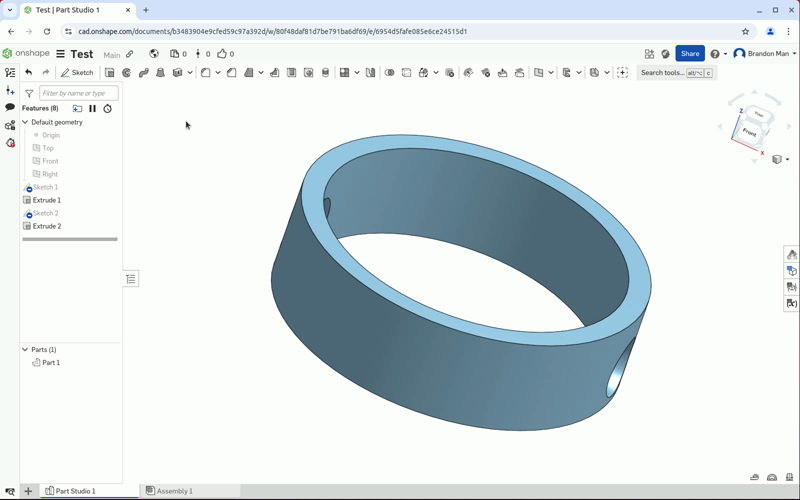
key(down, 2)
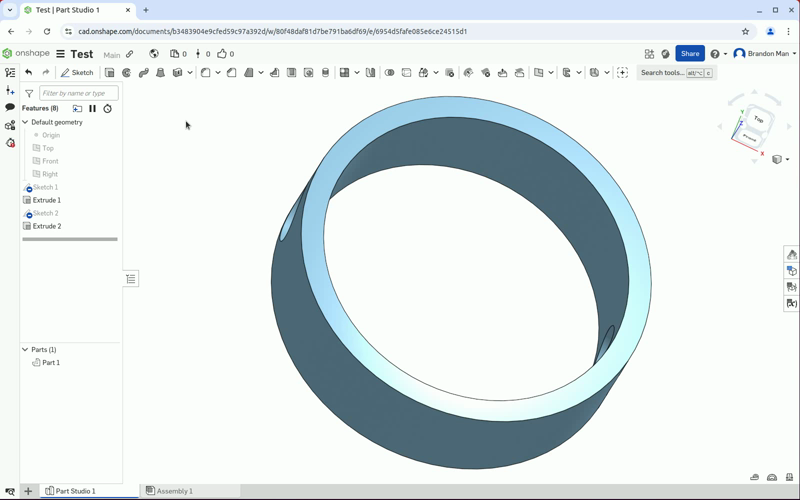
key(up, 2)
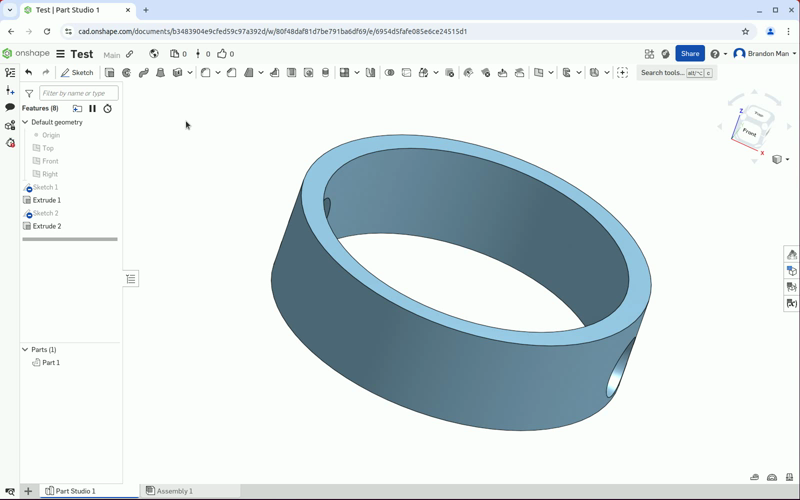
key(left, 2)
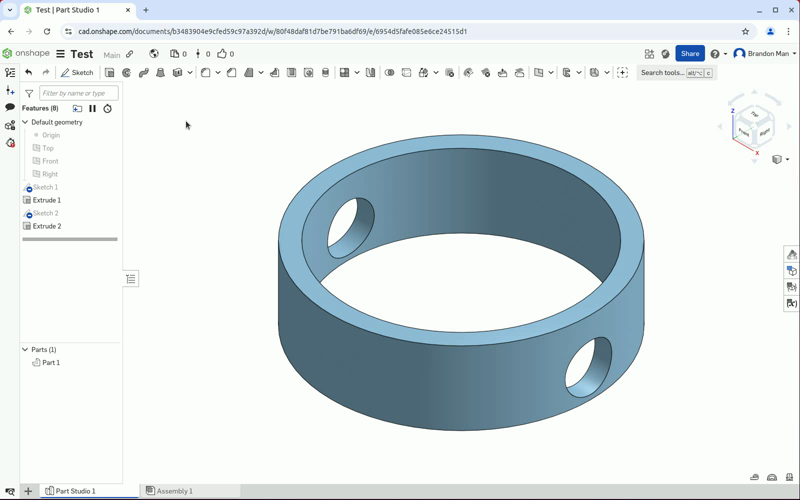
mouse_move(73, 189)
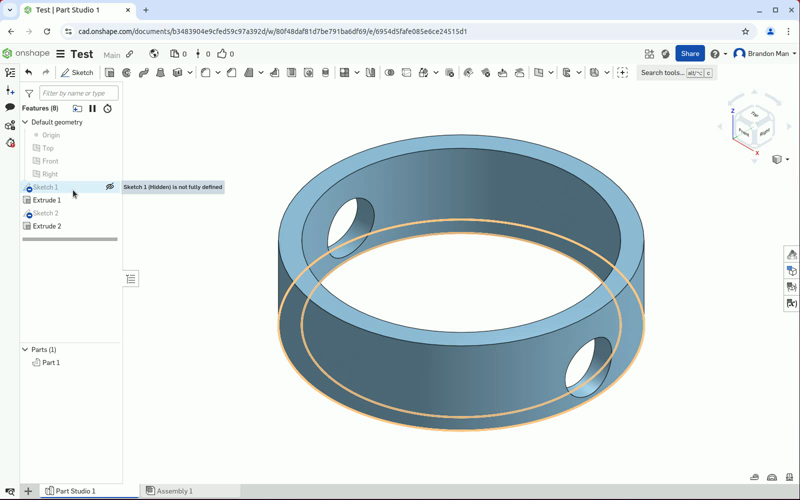
click(73, 189)